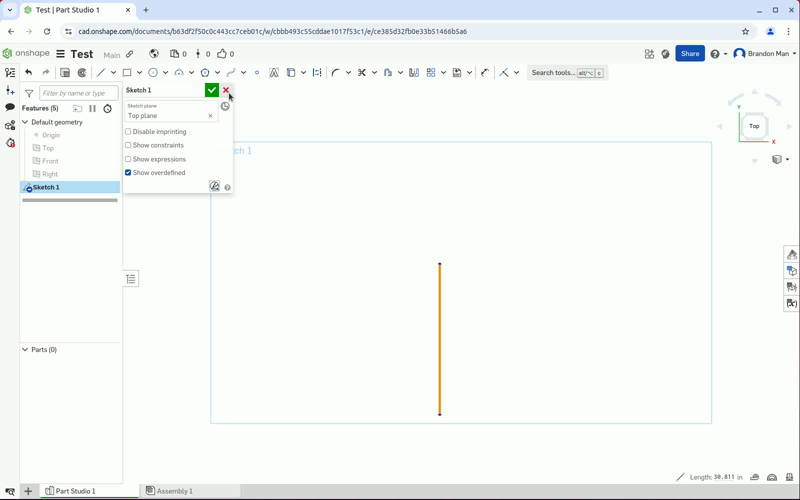
key(shift+h)
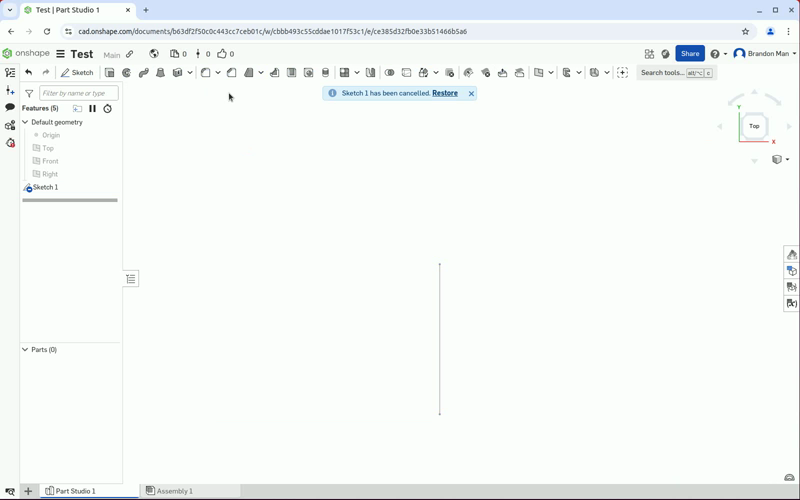
key(shift+s)
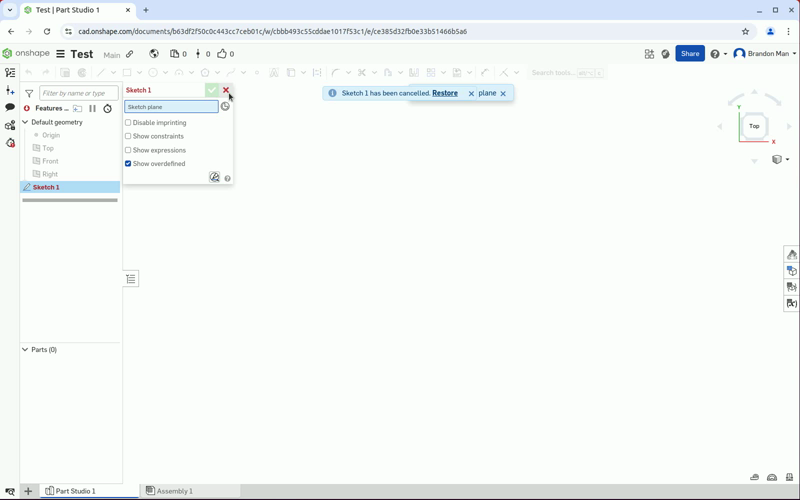
mouse_move(73, 150)
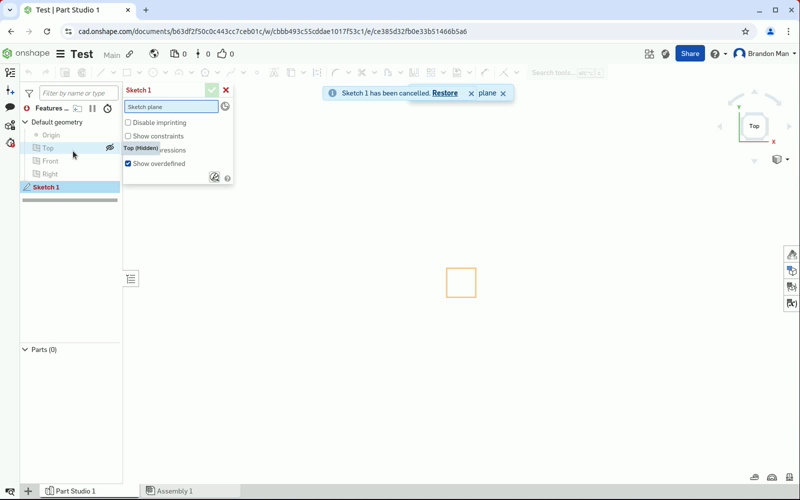
click(73, 150)
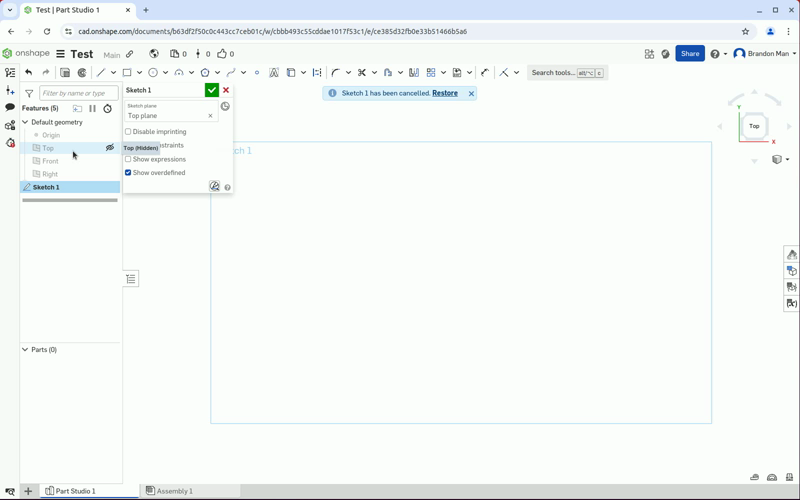
mouse_move(73, 352)
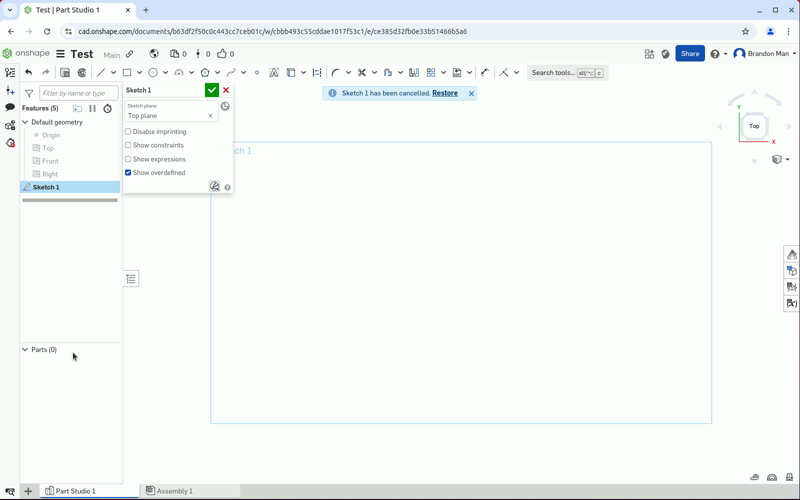
key(y)
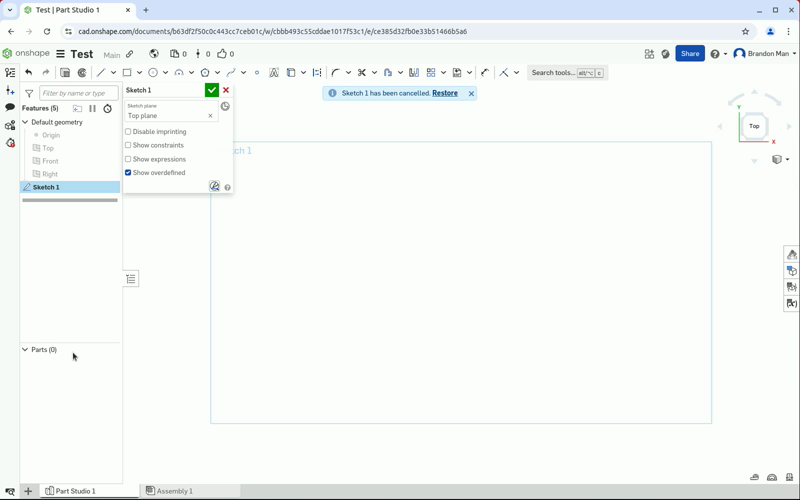
key(l)
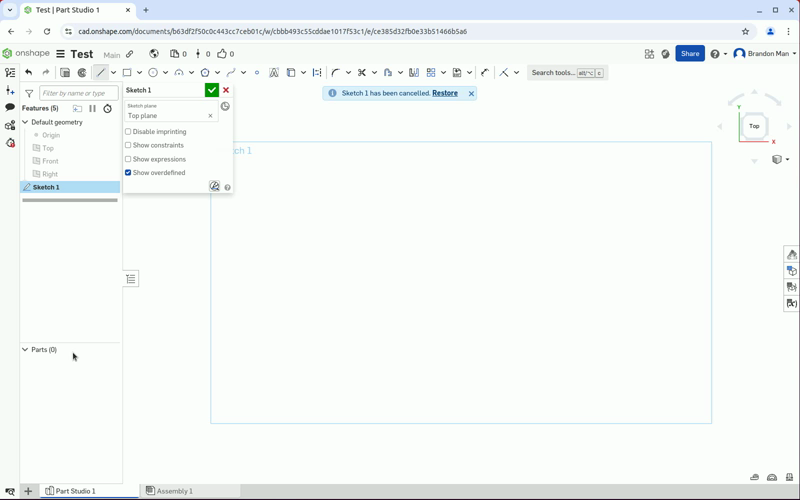
key_down(shift)
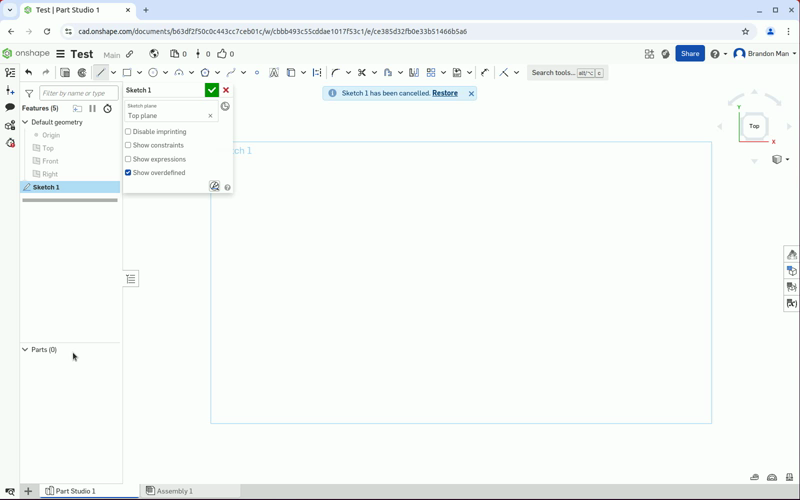
mouse_move(348, 327)
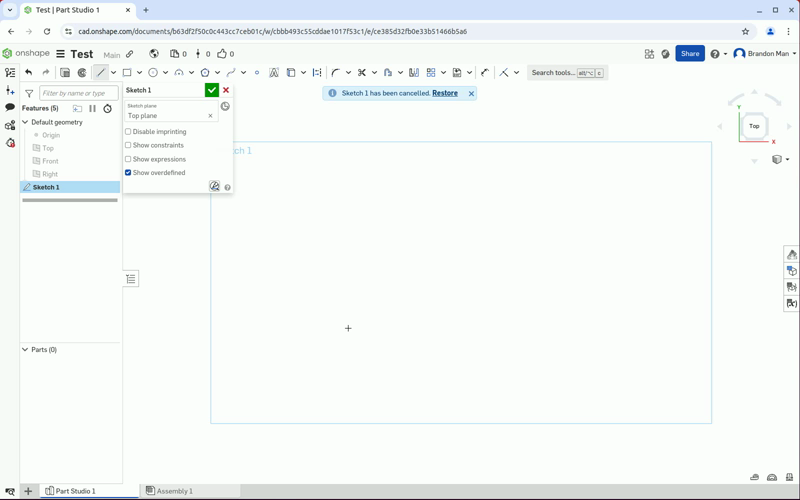
click(348, 327)
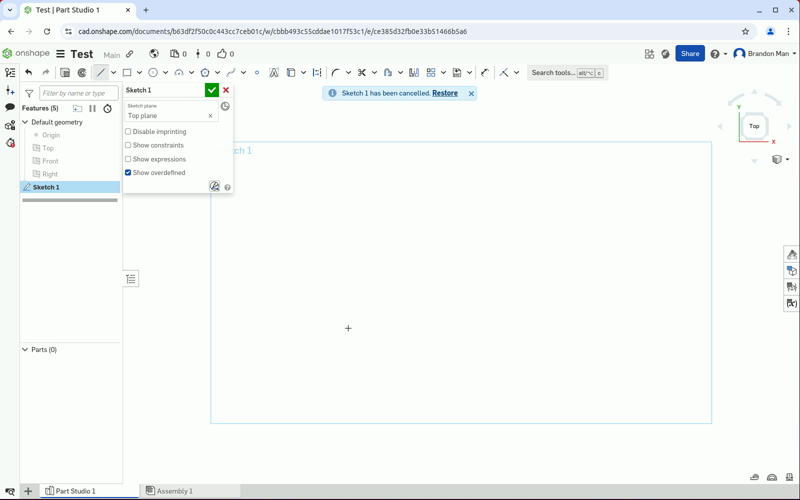
key_up(shift)
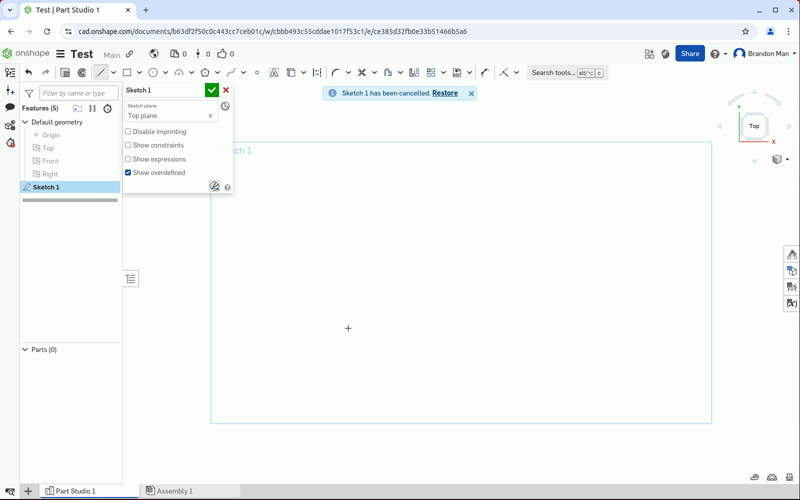
key_down(shift)
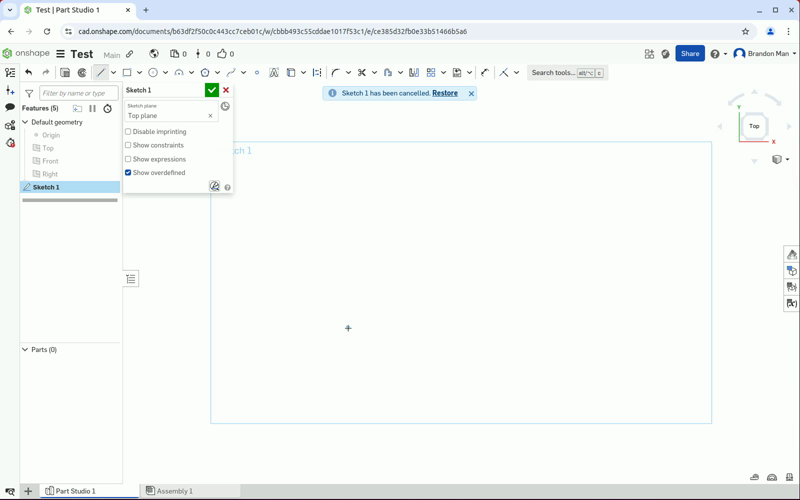
mouse_move(572, 327)
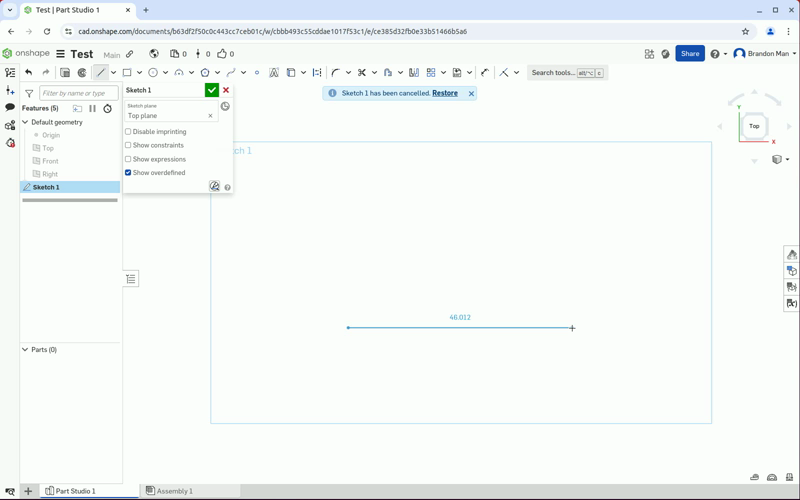
click(572, 327)
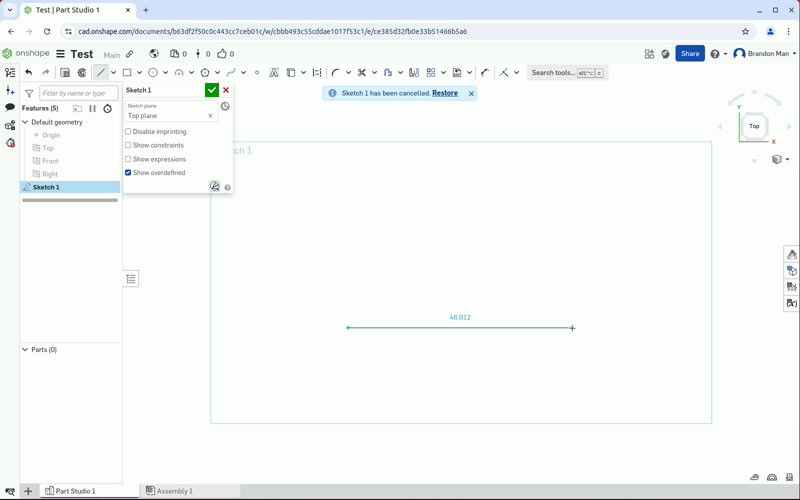
key_up(shift)
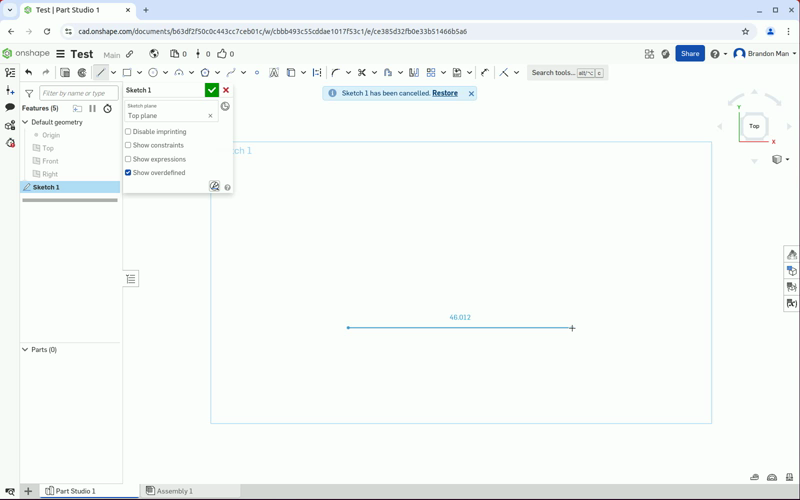
key_down(shift)
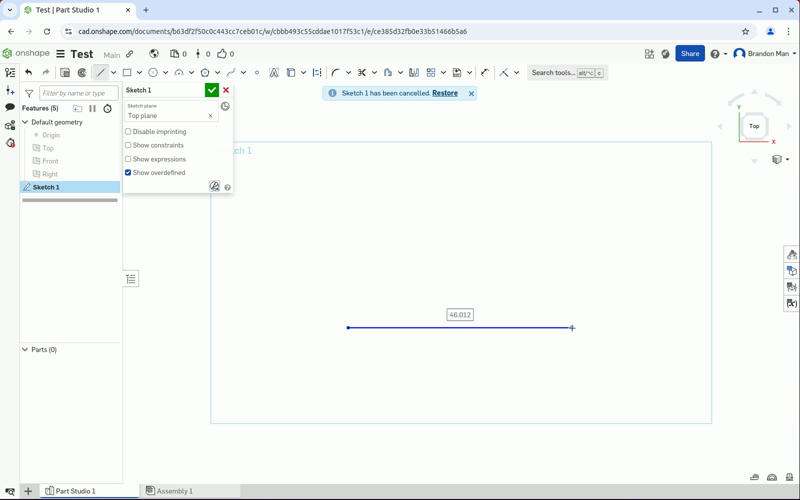
mouse_move(572, 237)
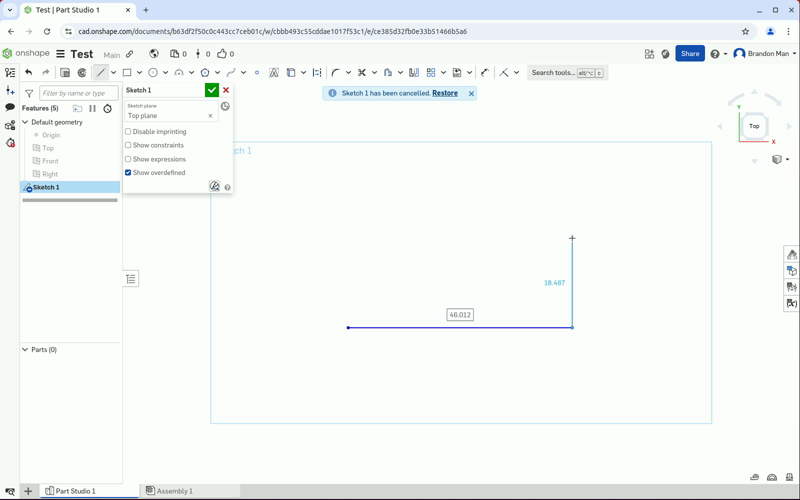
click(572, 237)
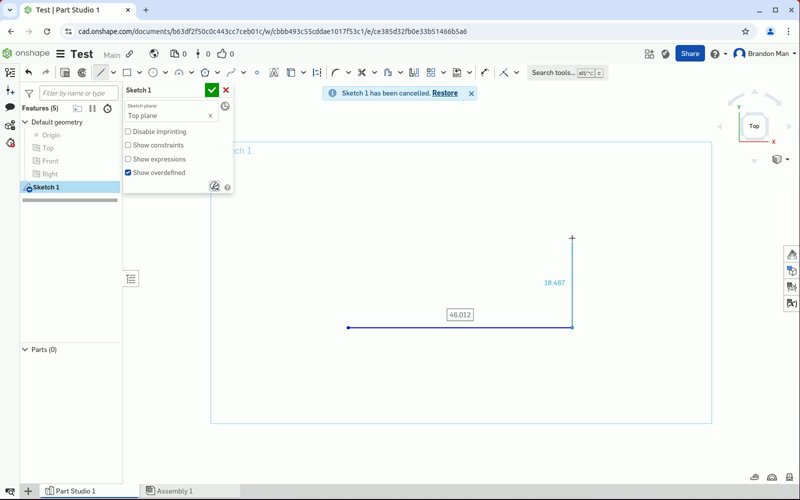
key_up(shift)
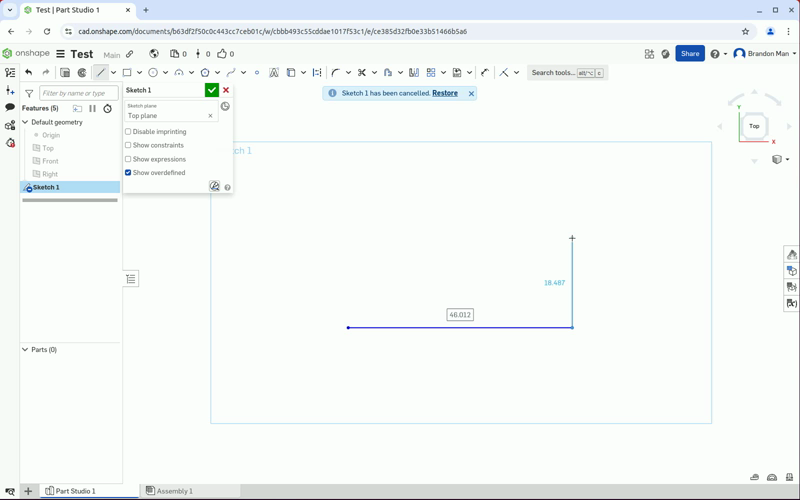
key_down(shift)
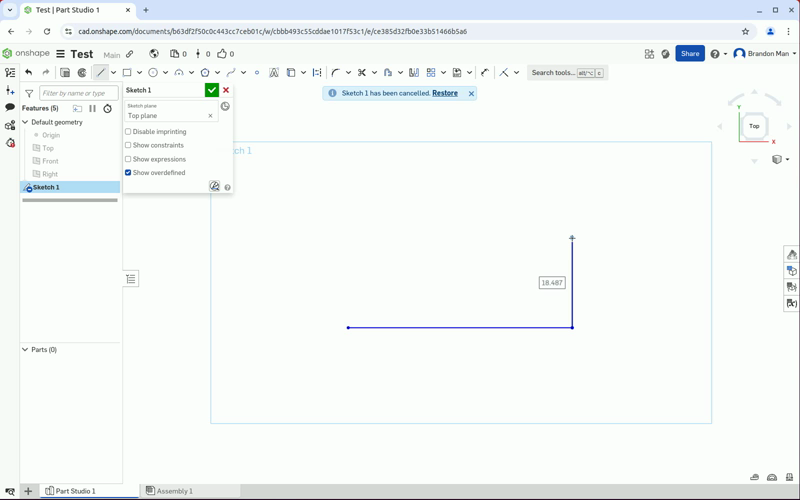
mouse_move(348, 237)
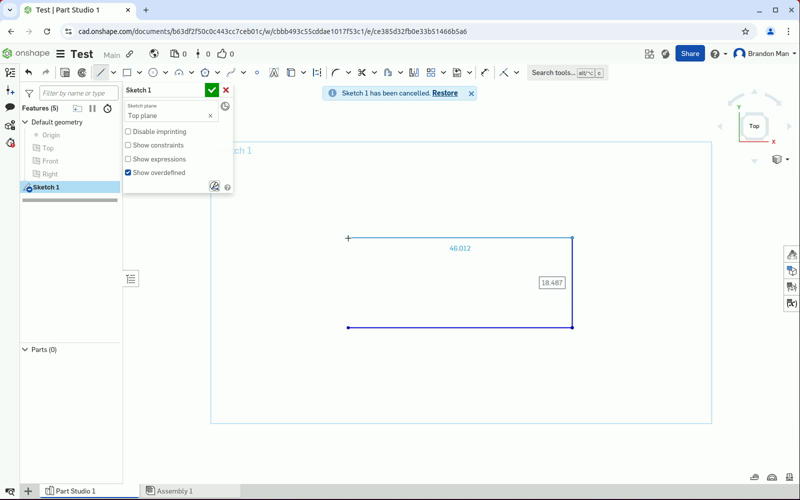
click(348, 237)
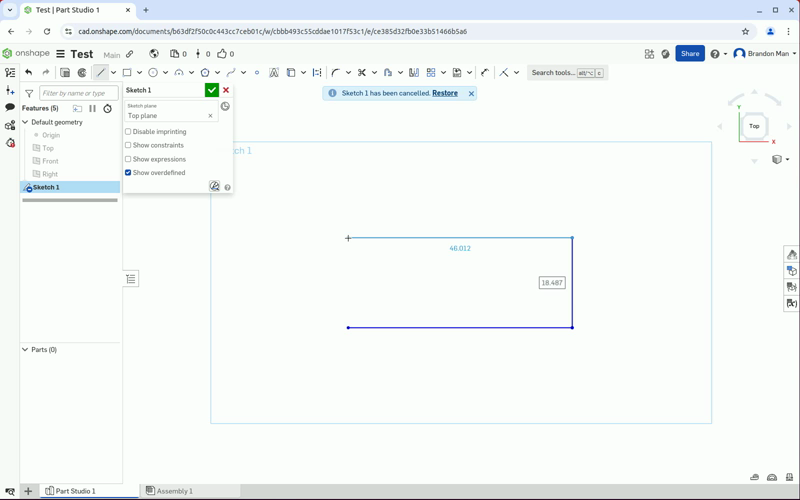
key_up(shift)
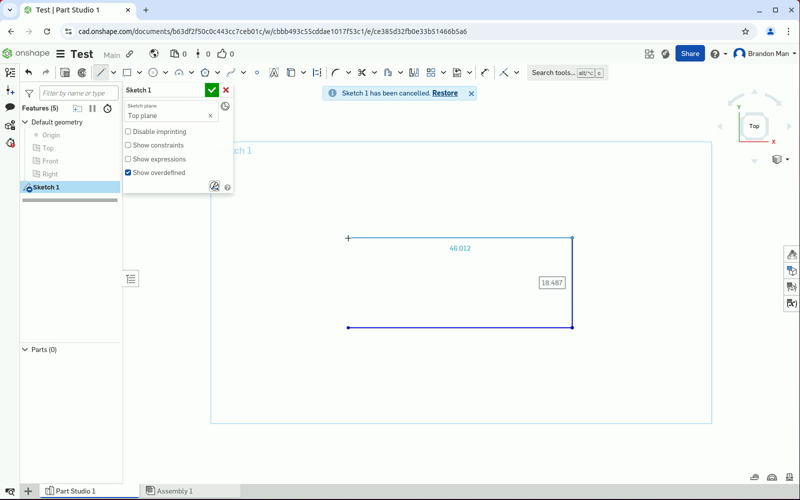
key_down(shift)
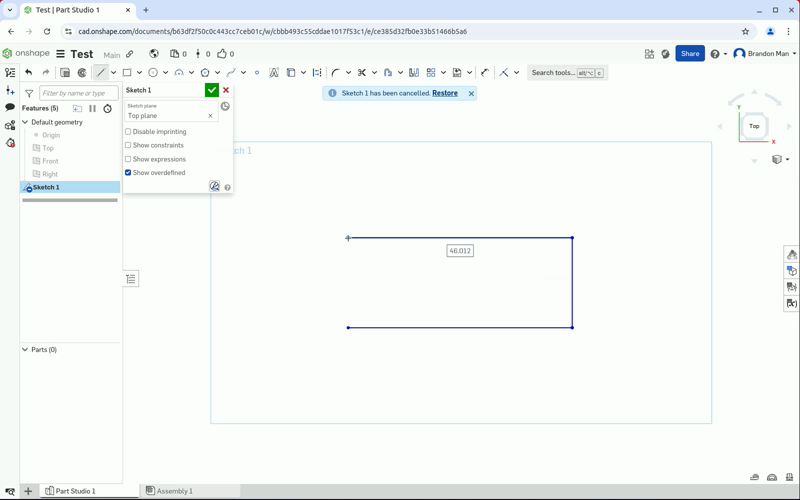
mouse_move(348, 327)
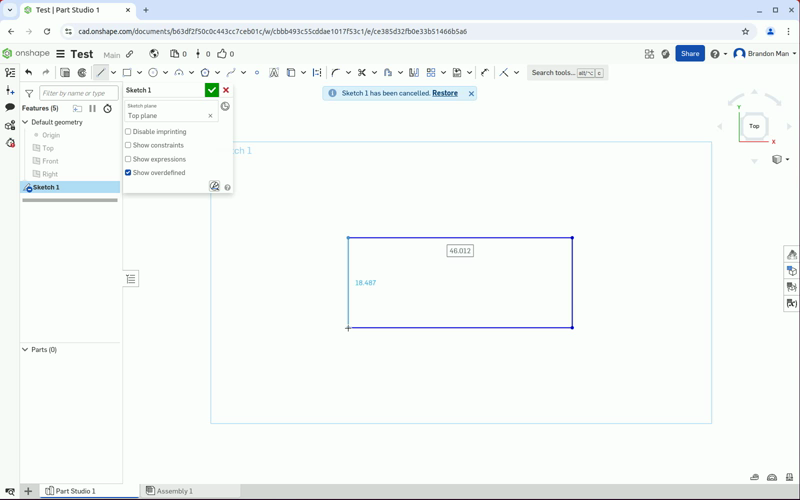
key_up(shift)
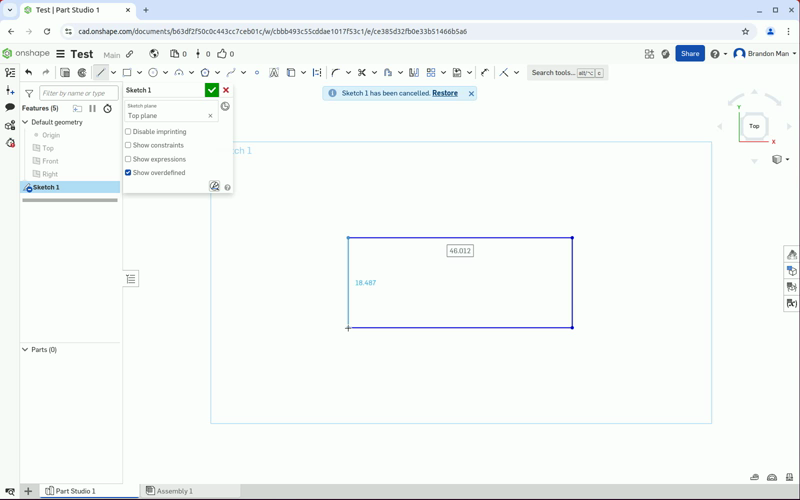
click(348, 327)
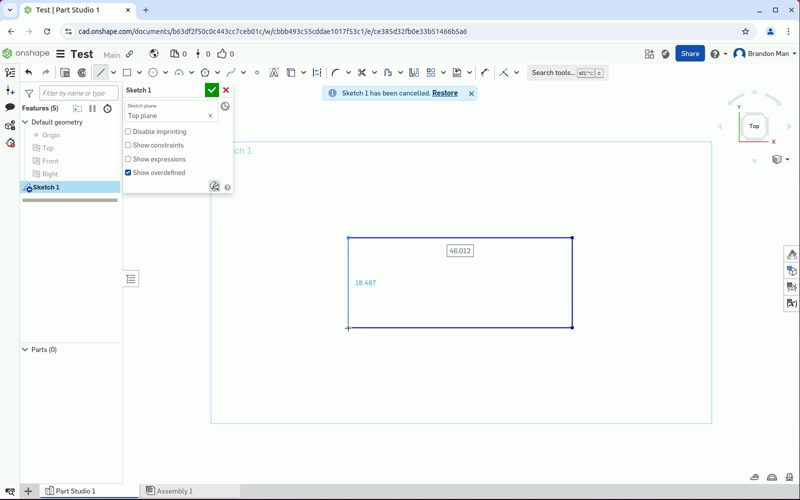
key(esc)
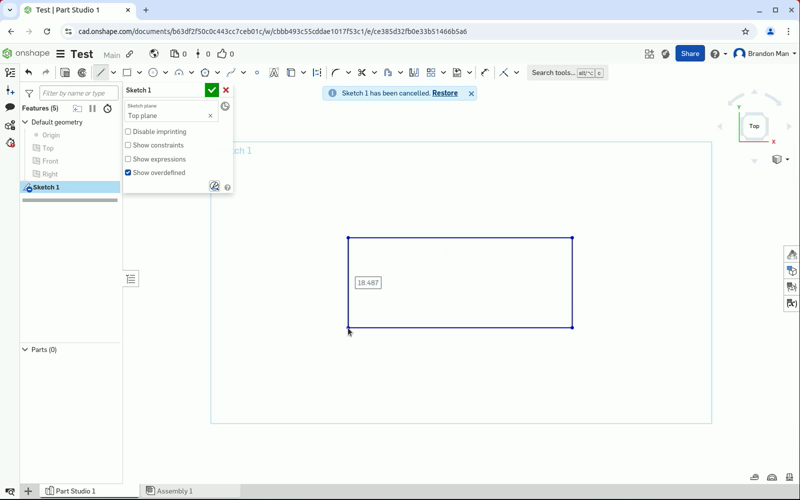
key(c)
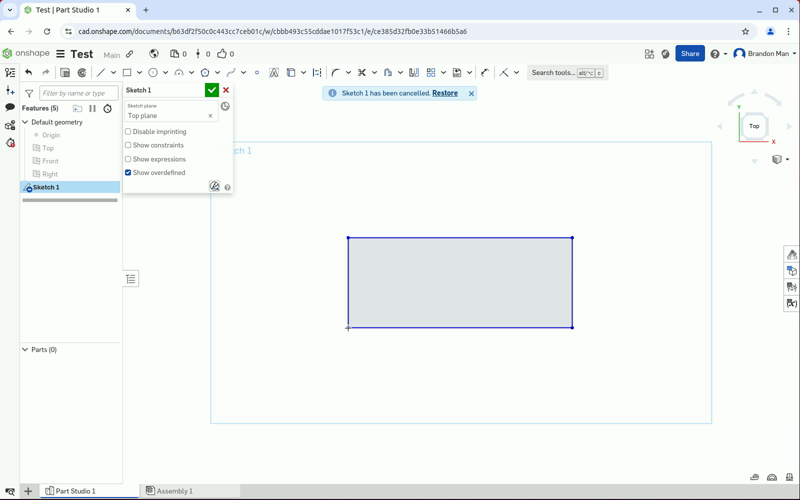
key_down(shift)
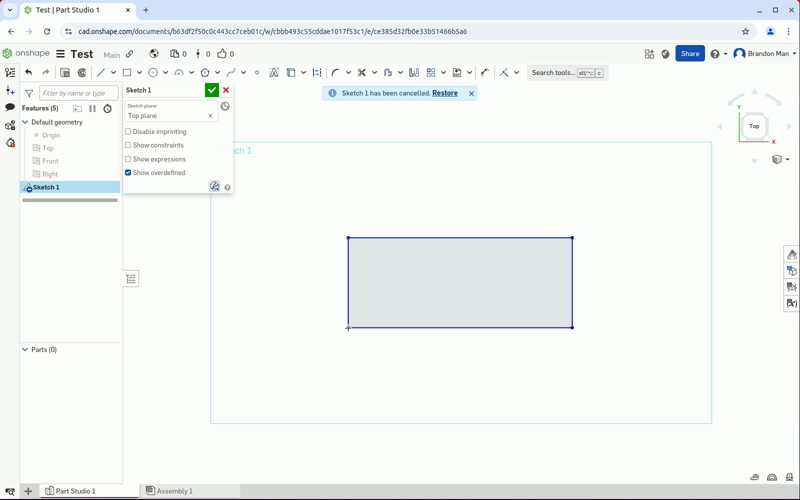
mouse_move(461, 282)
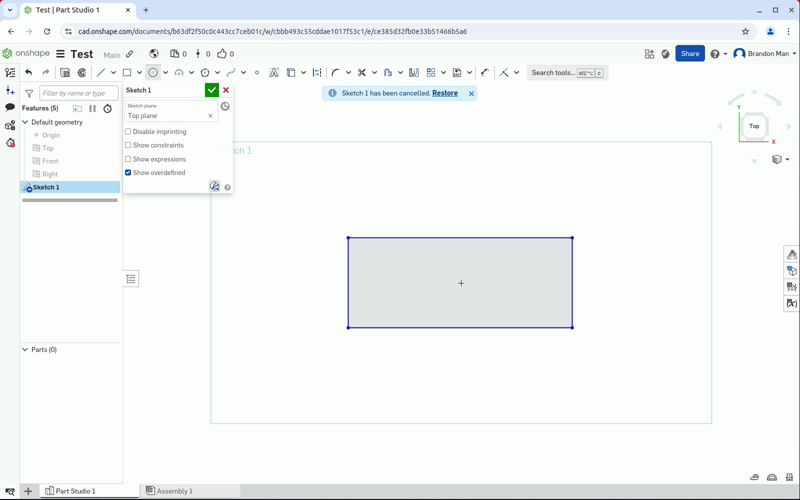
click(461, 282)
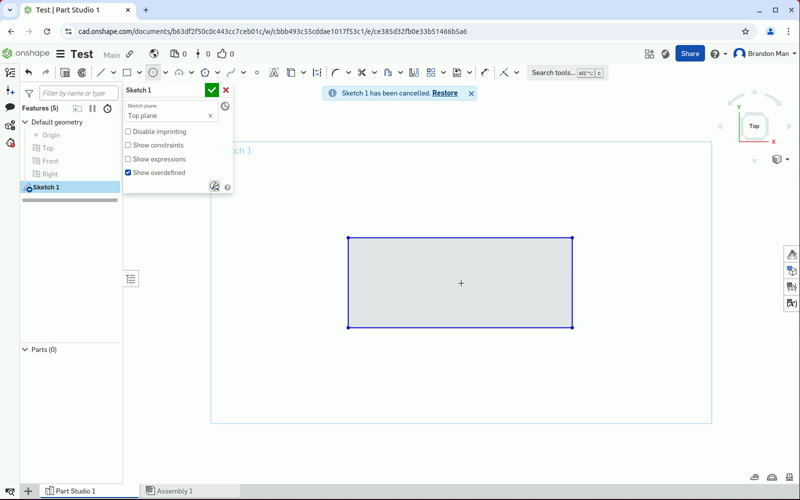
key_up(shift)
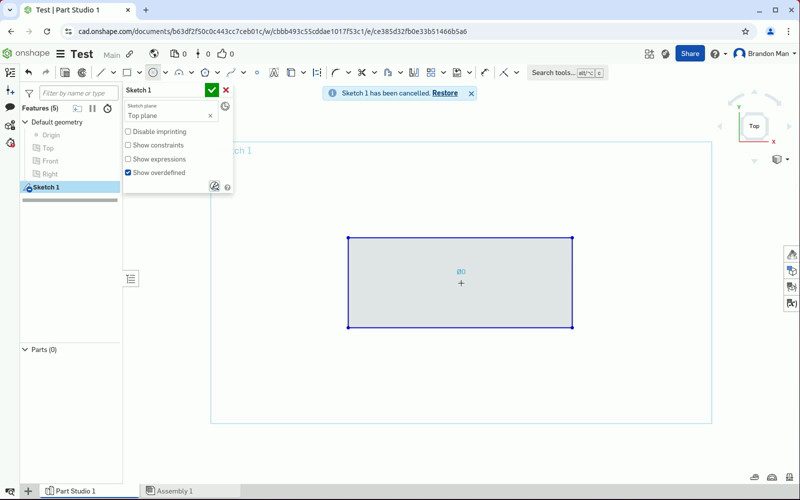
mouse_move(499, 282)
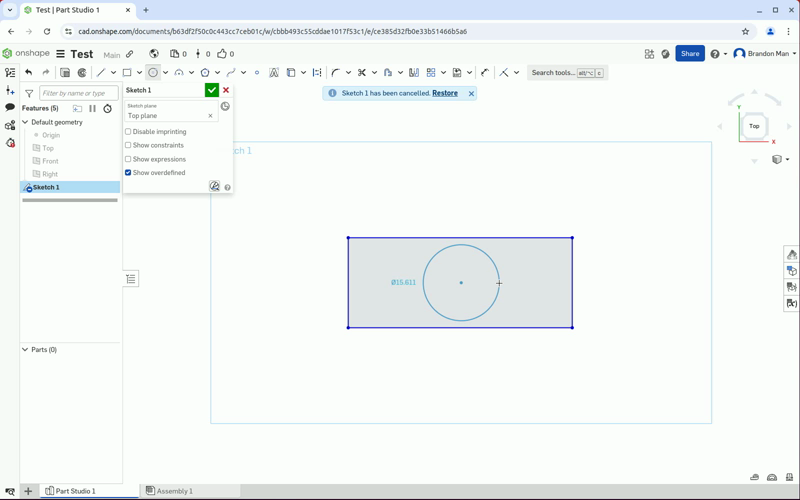
click(499, 282)
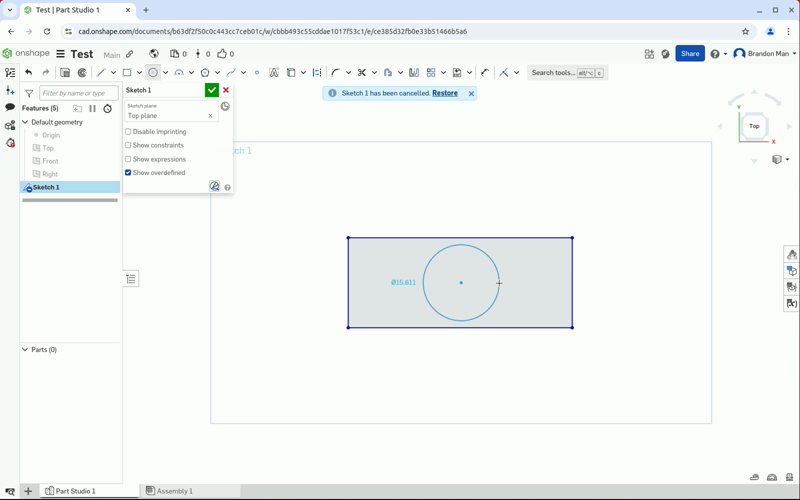
key(esc)
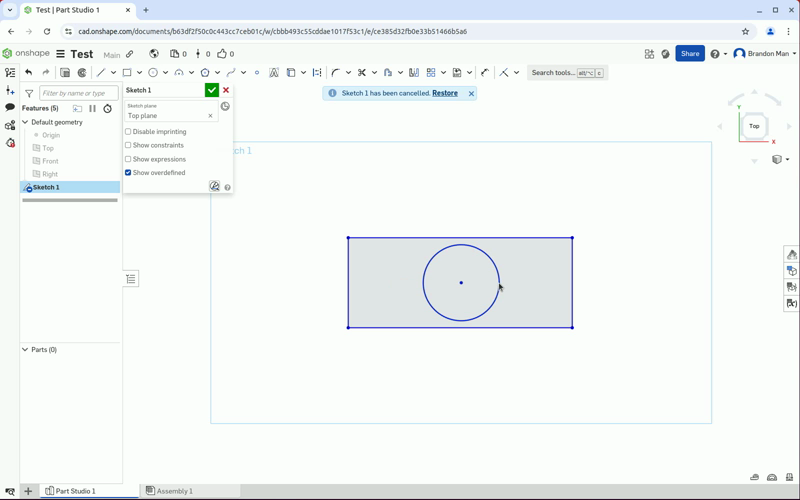
mouse_move(552, 297)
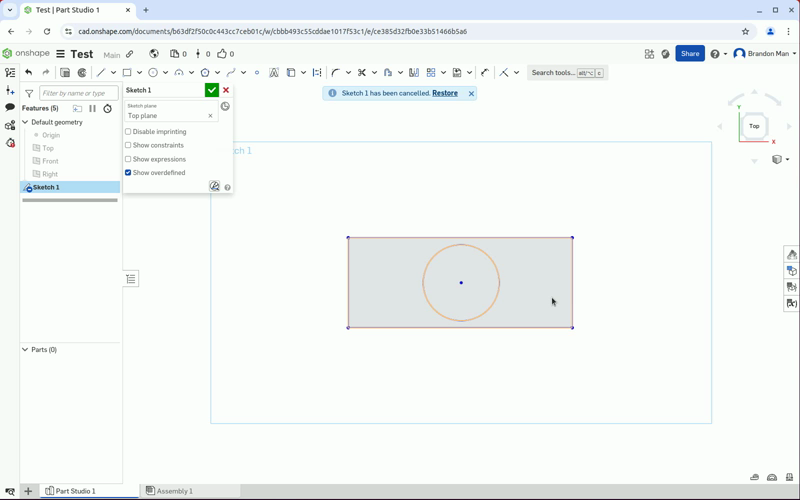
click(552, 297)
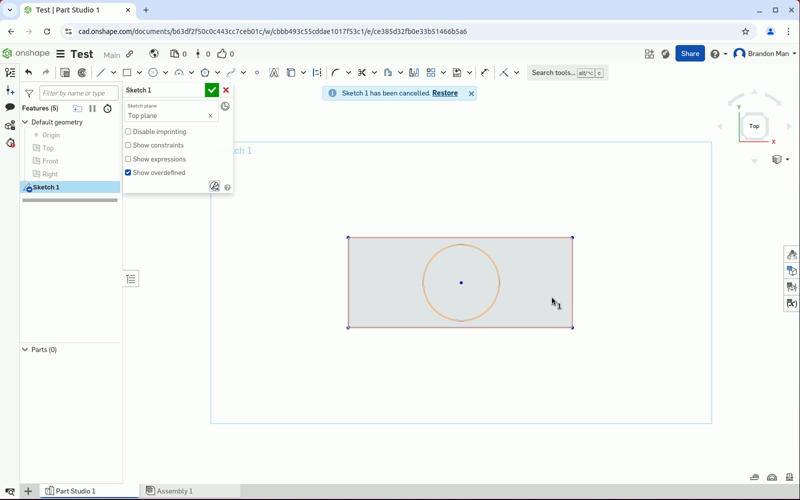
mouse_move(73, 352)
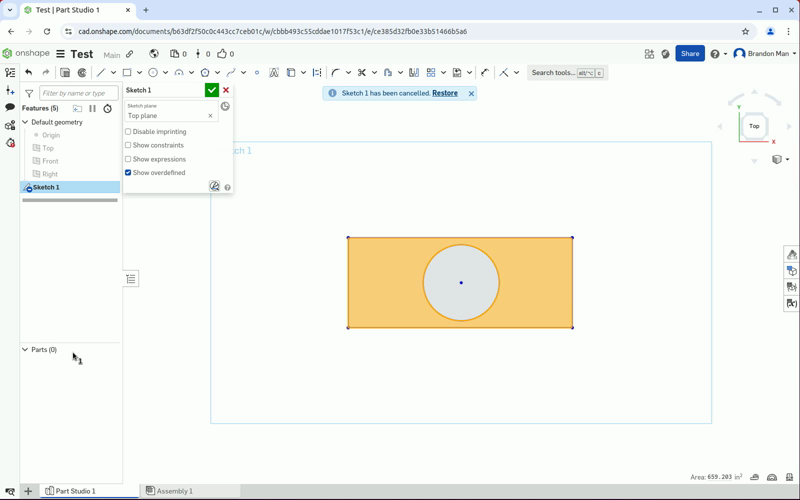
key(shift+y)
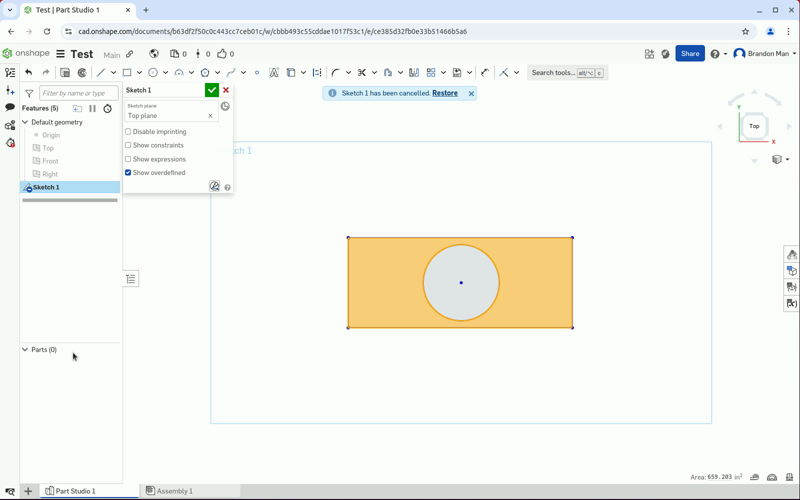
key(shift+e)
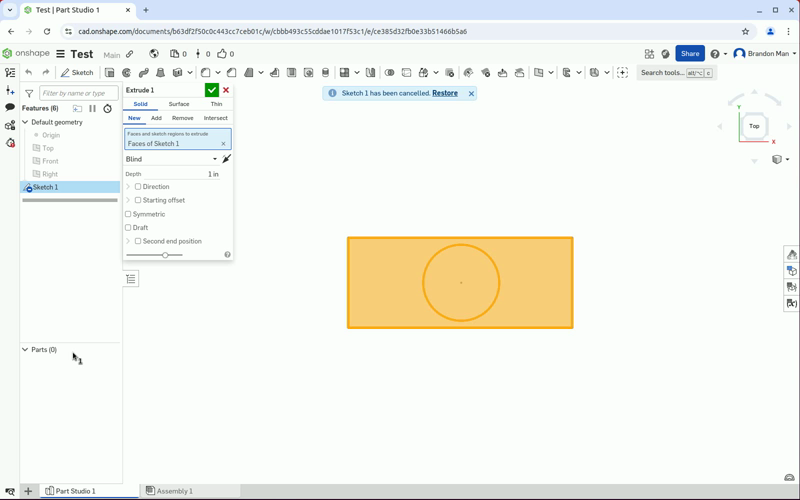
mouse_move(143, 106)
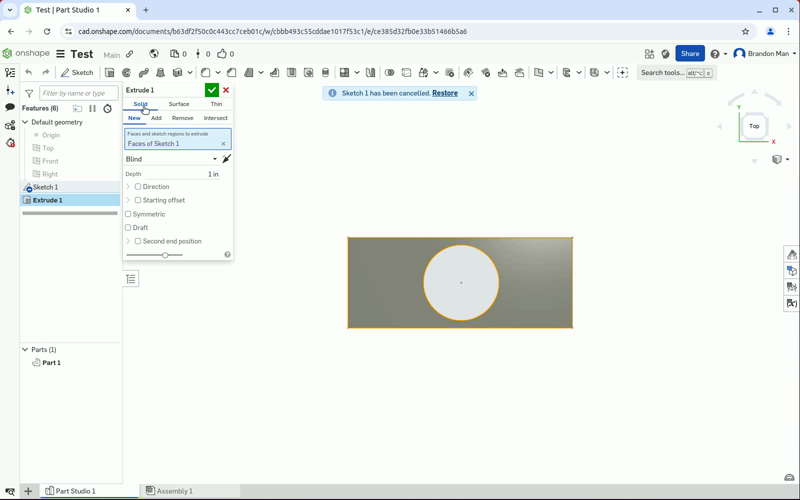
click(143, 106)
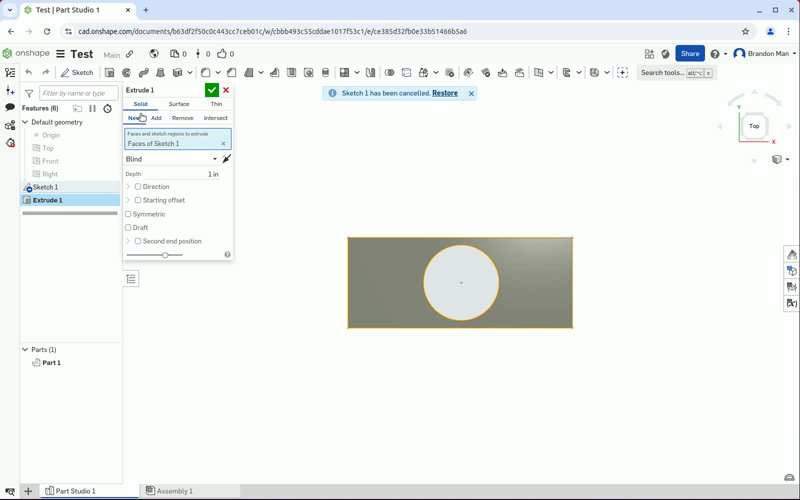
mouse_move(137, 120)
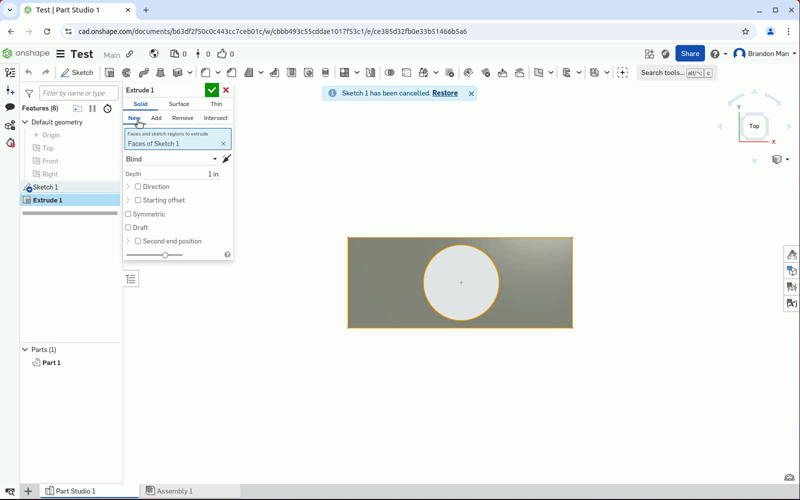
click(137, 120)
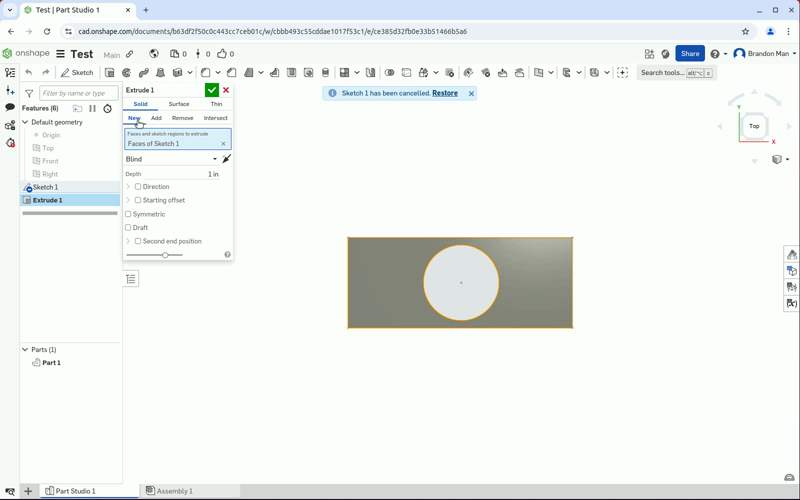
key(tab, 4)
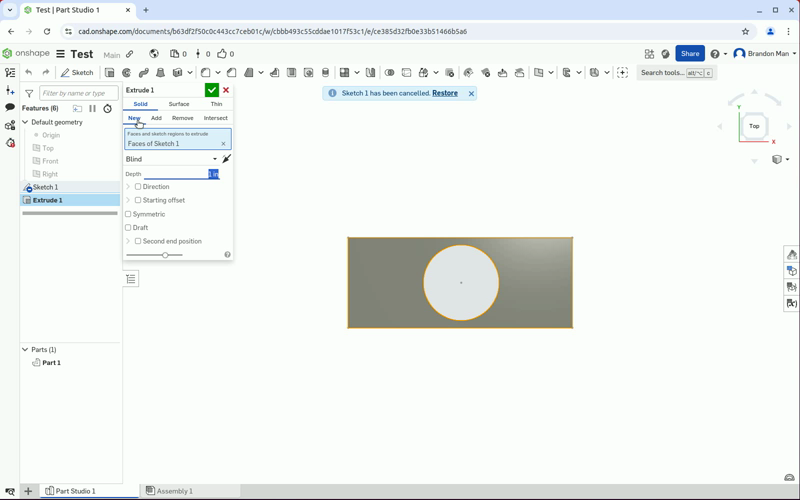
text(2.889)
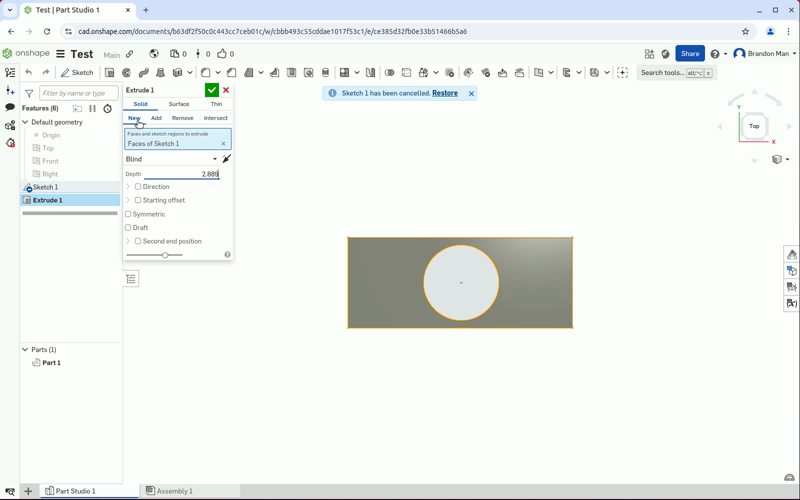
key(enter)
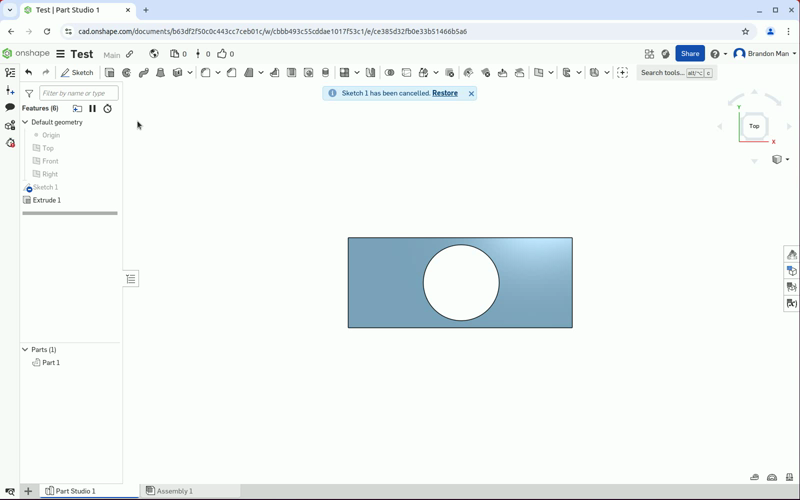
key(shift+h)
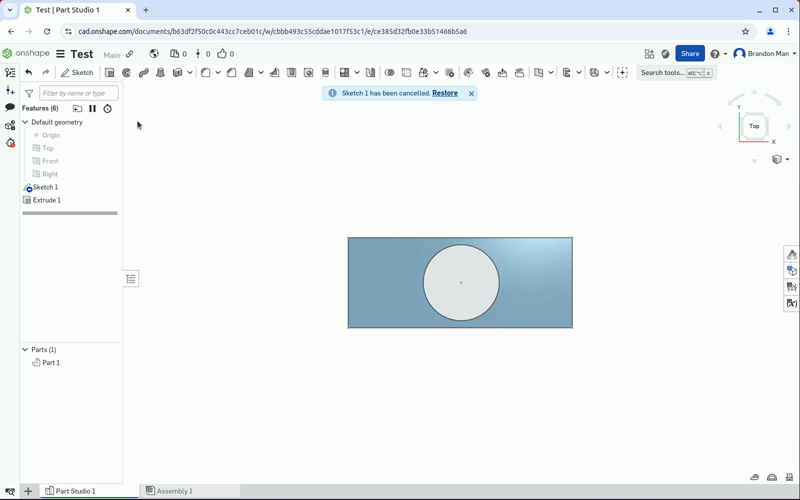
key(shift+h)
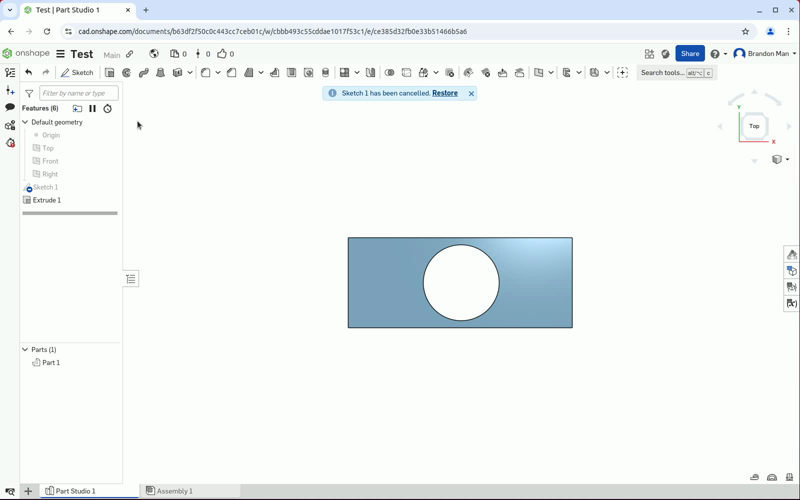
mouse_move(73, 189)
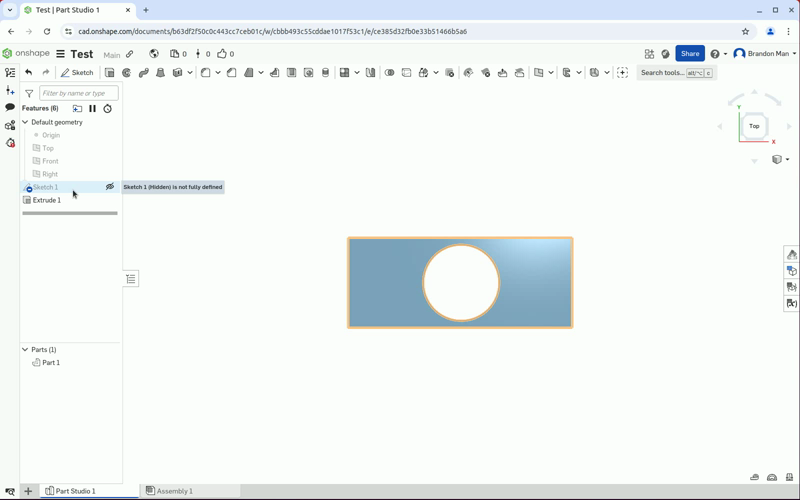
click(73, 189)
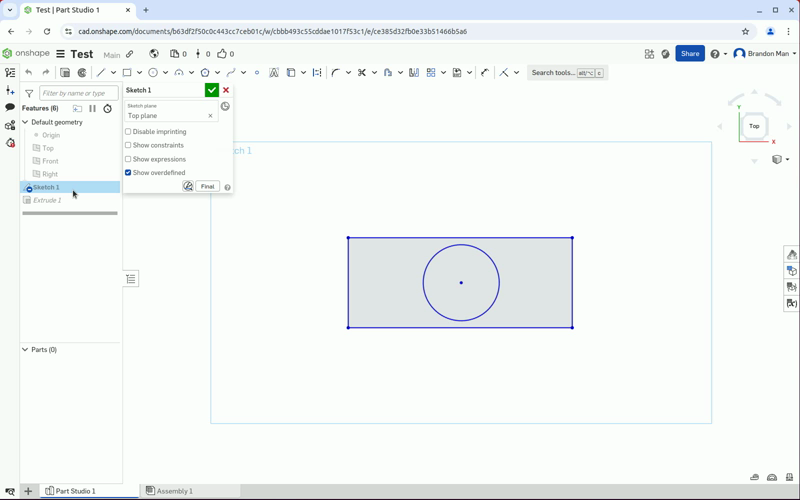
mouse_move(229, 92)
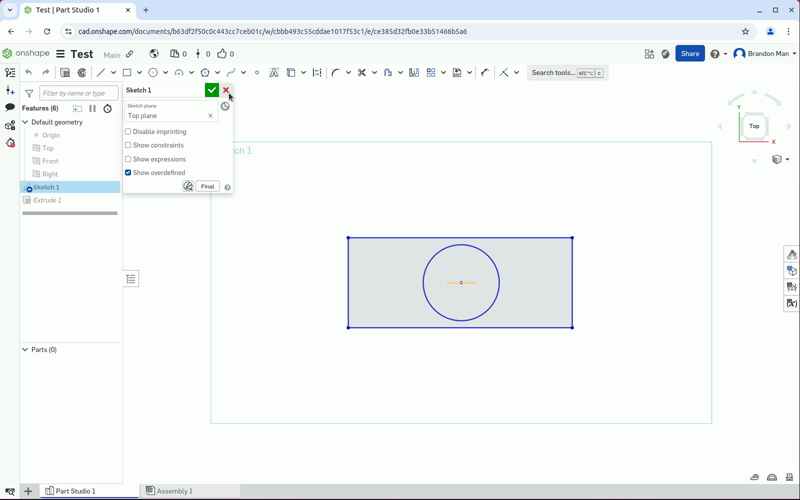
click(229, 92)
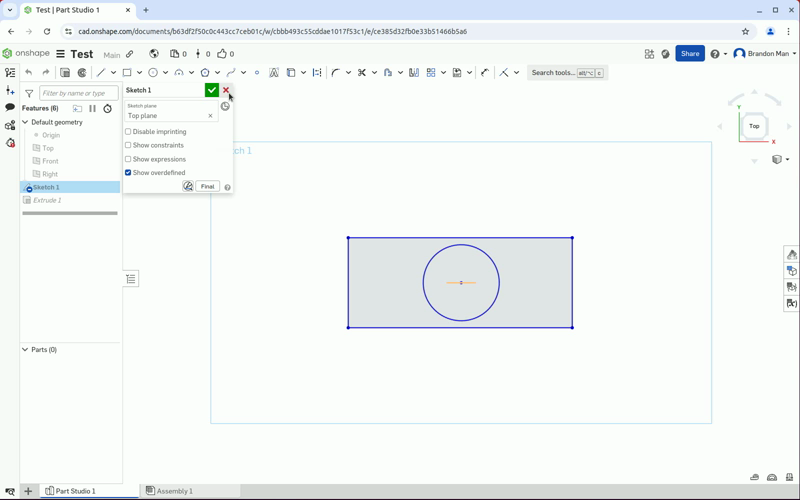
key(shift+s)
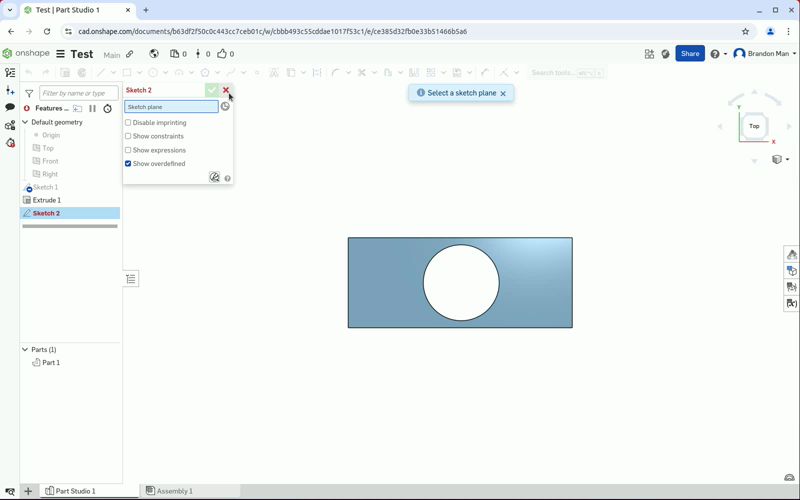
mouse_move(73, 150)
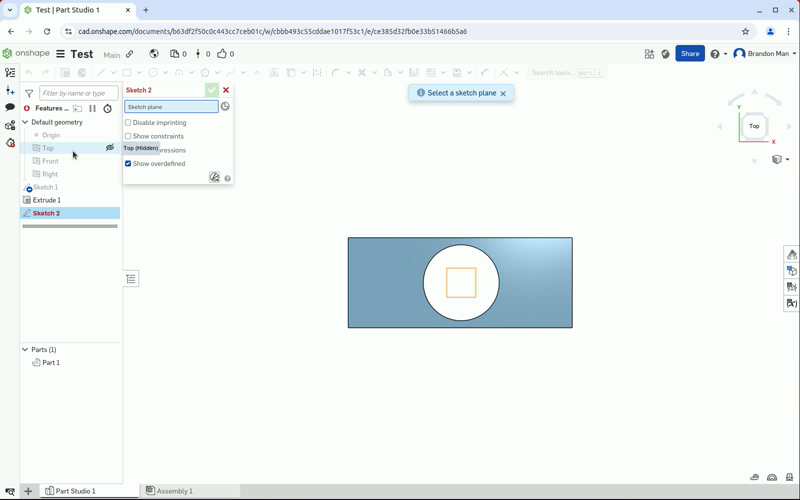
click(73, 150)
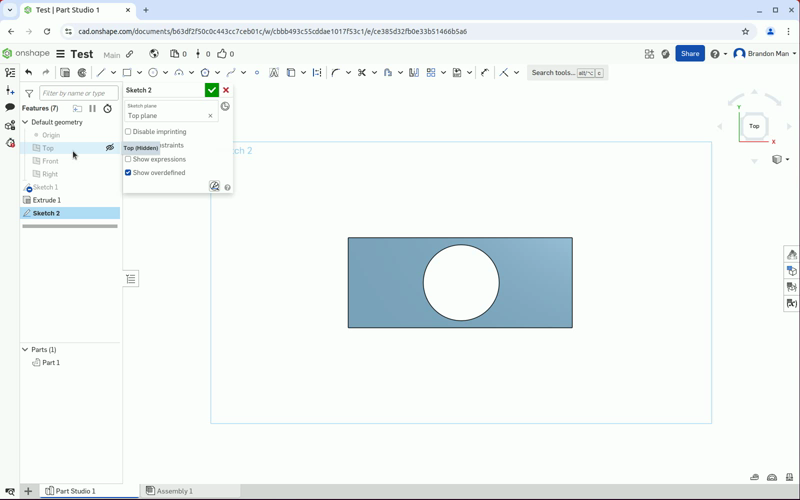
mouse_move(73, 352)
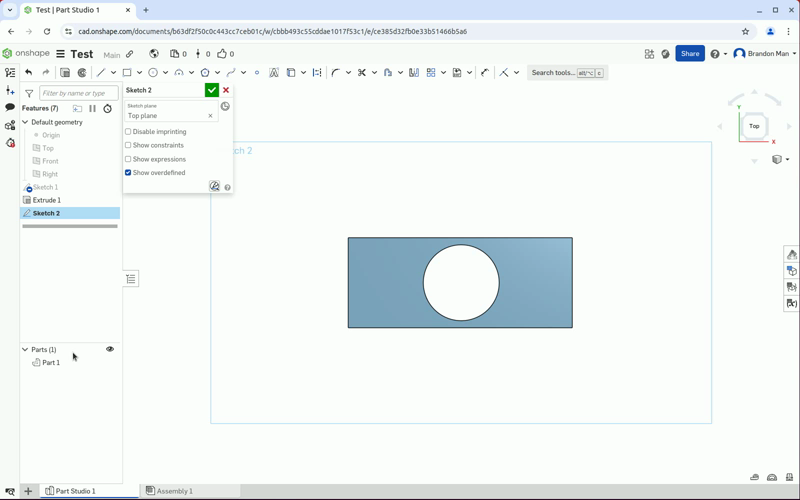
key(y)
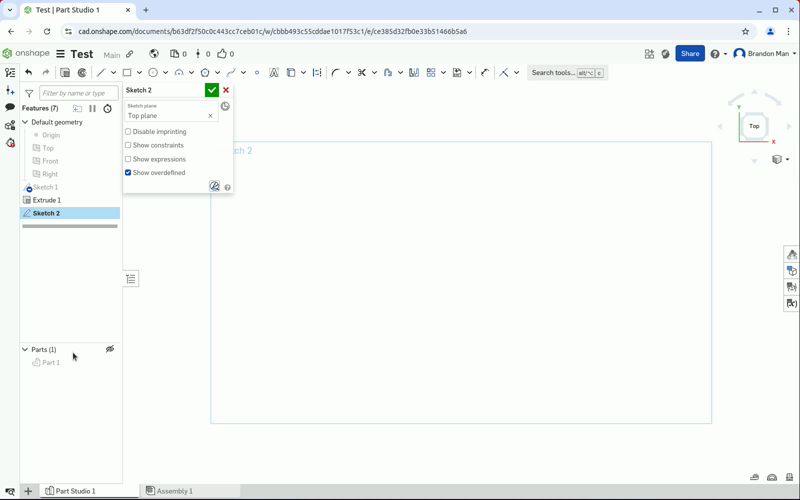
key(c)
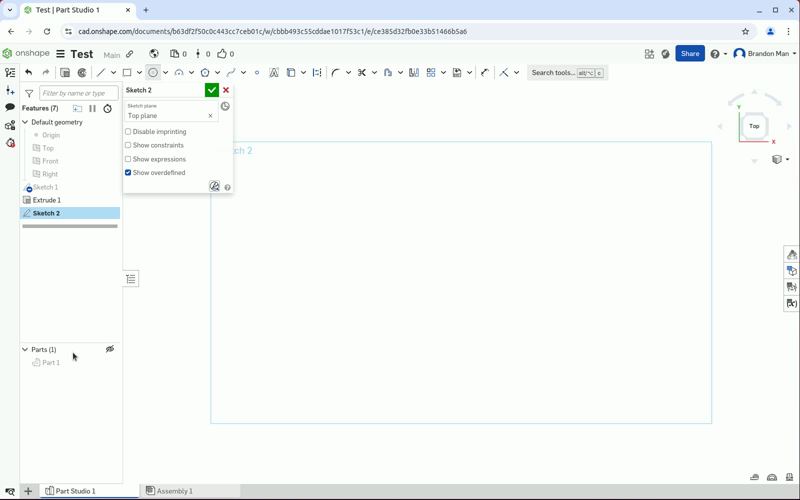
key_down(shift)
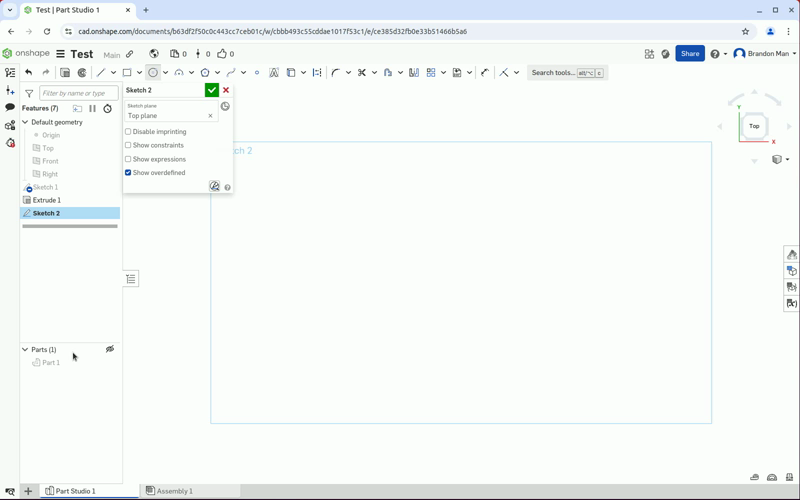
mouse_move(461, 282)
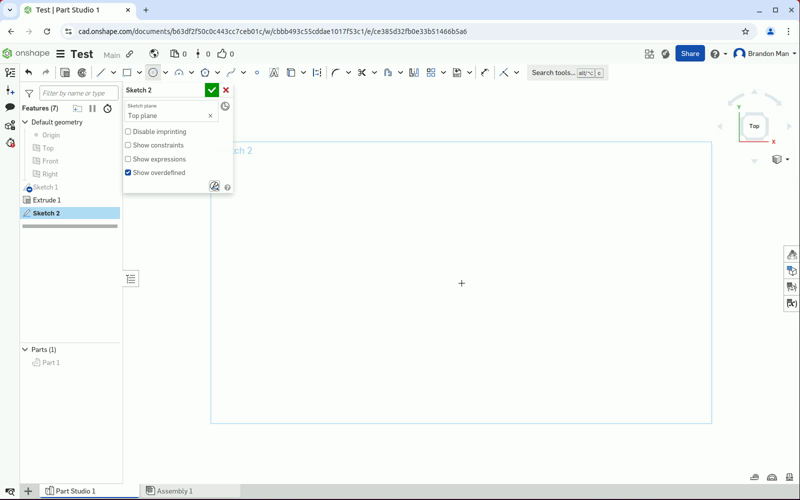
click(461, 282)
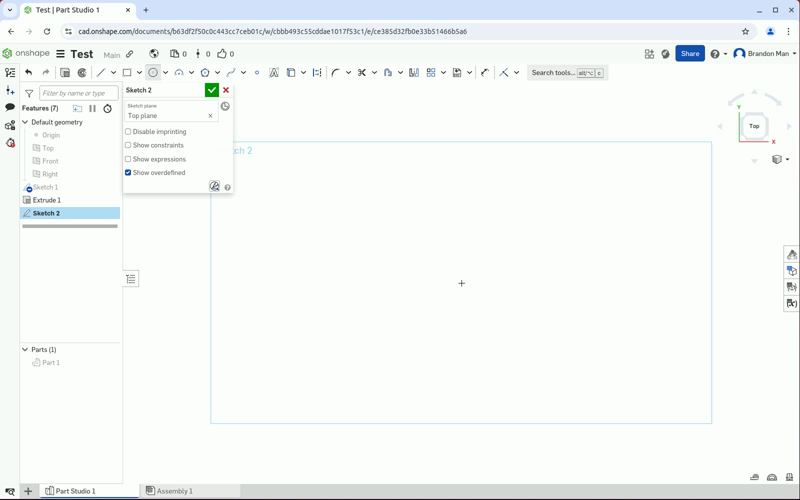
key_up(shift)
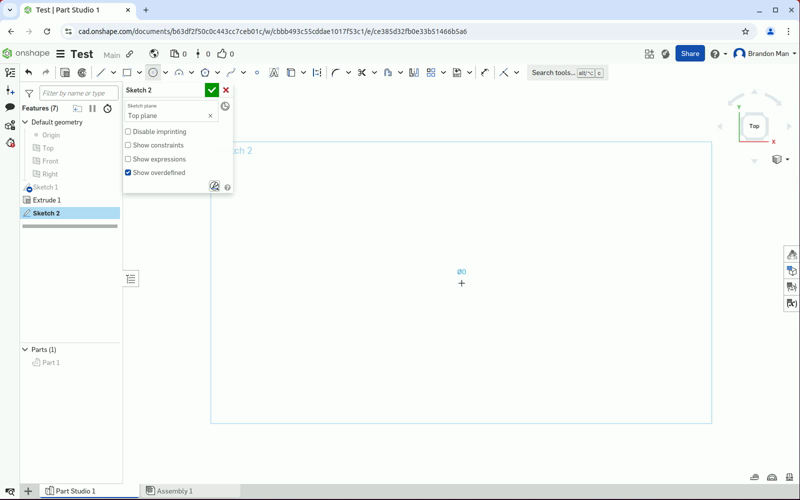
mouse_move(501, 282)
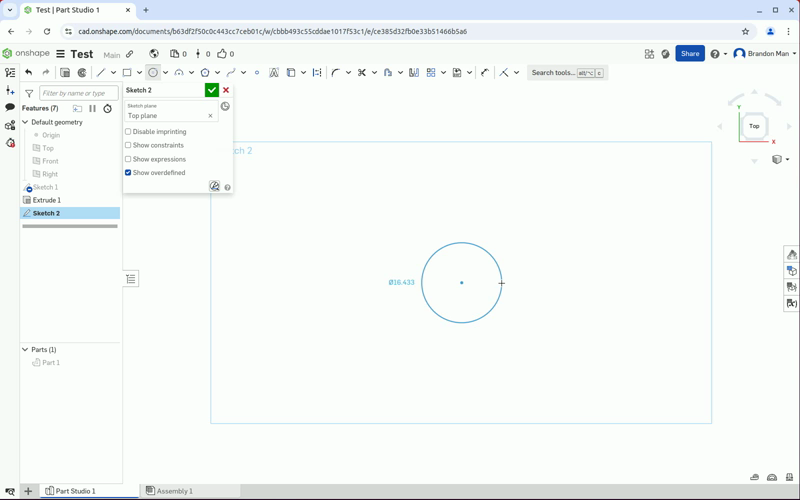
click(501, 282)
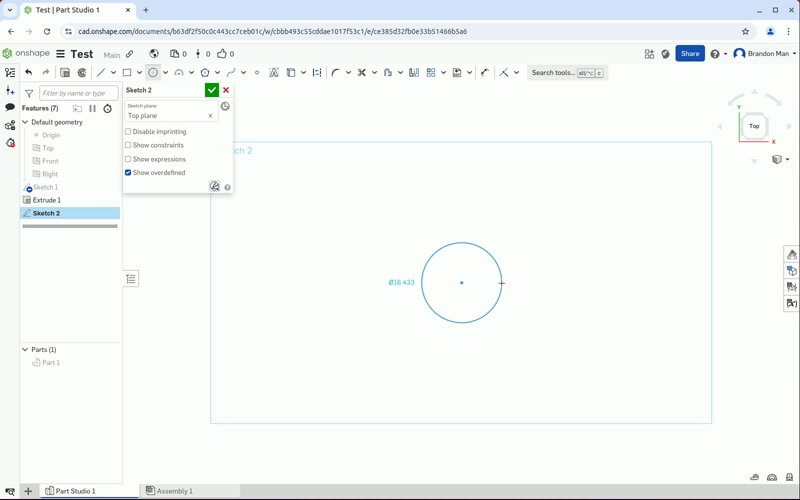
key(esc)
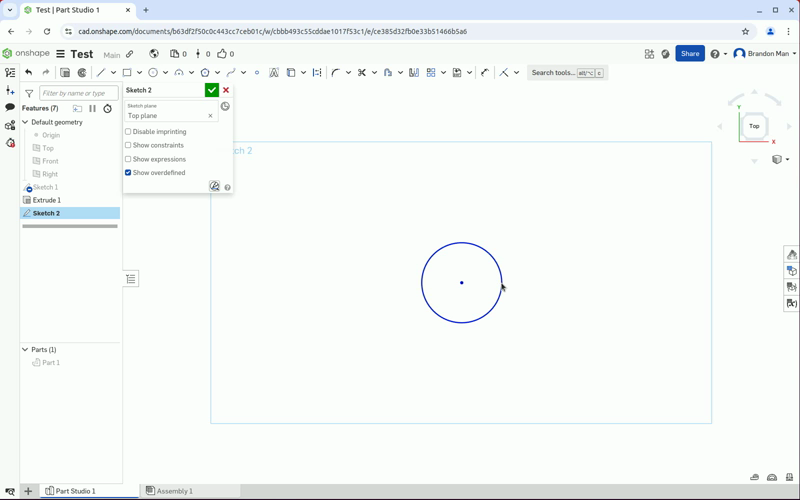
key(c)
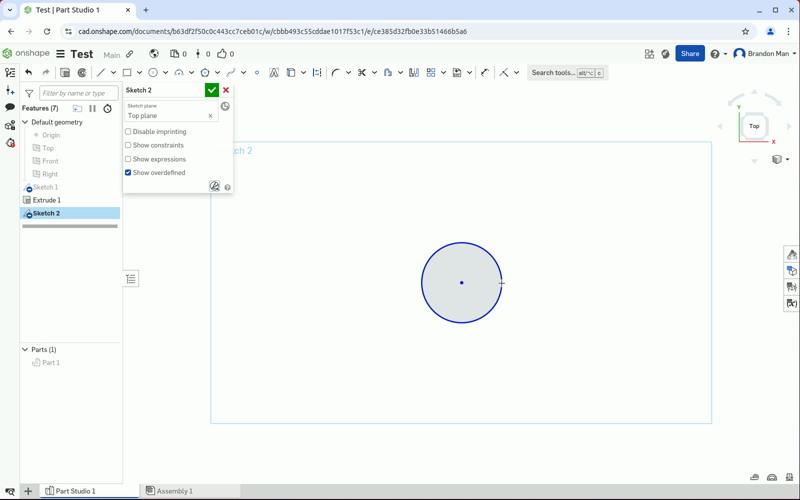
key_down(shift)
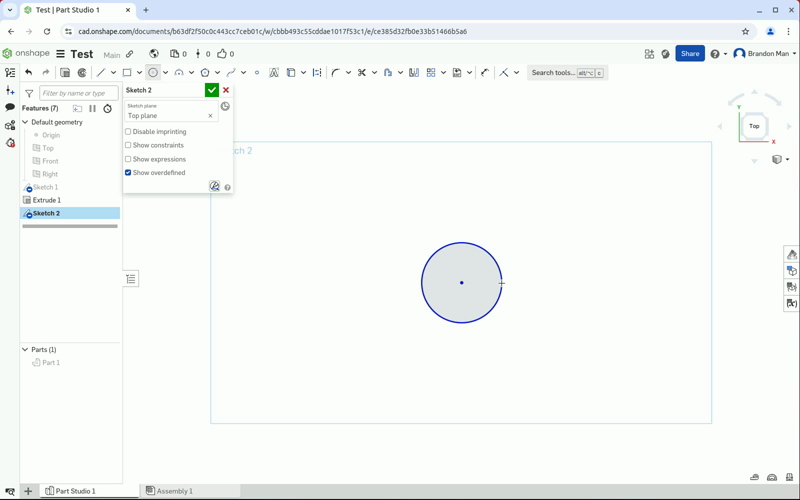
mouse_move(461, 282)
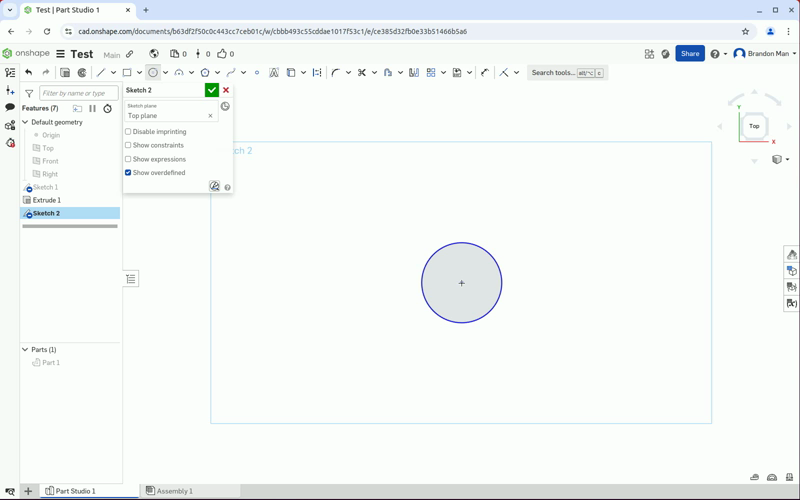
click(461, 282)
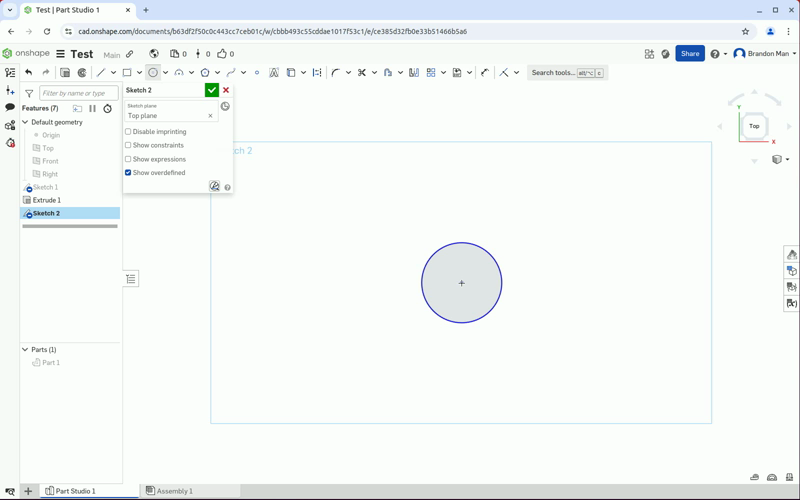
key_up(shift)
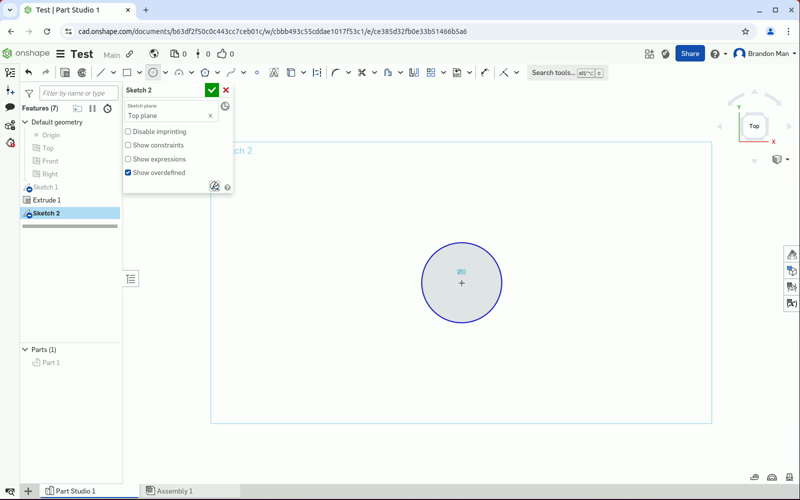
mouse_move(492, 282)
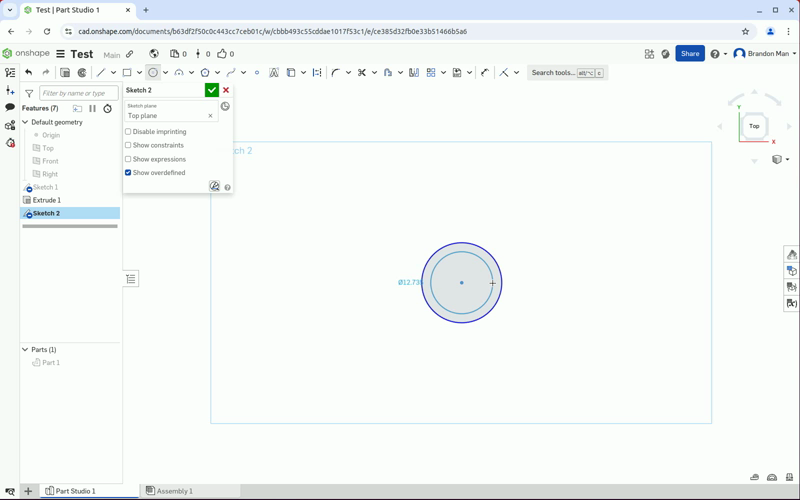
click(492, 282)
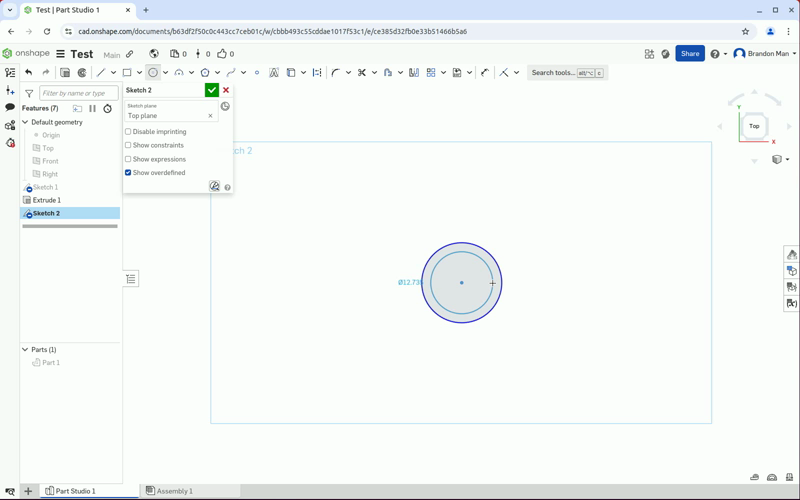
key(esc)
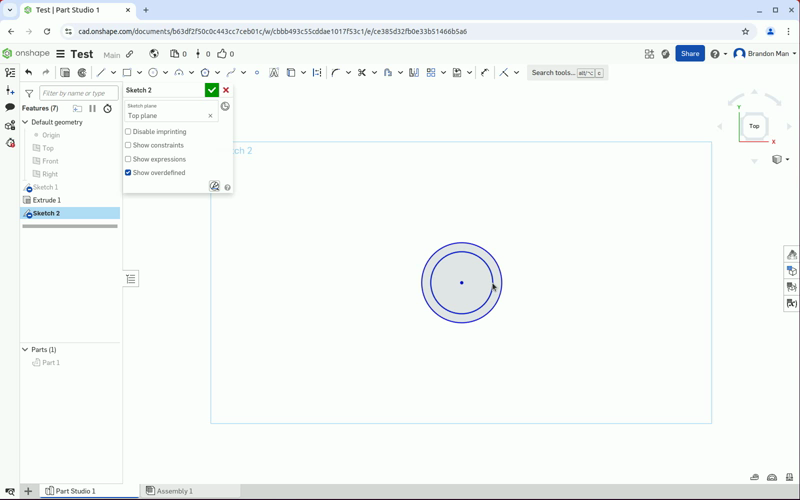
mouse_move(493, 289)
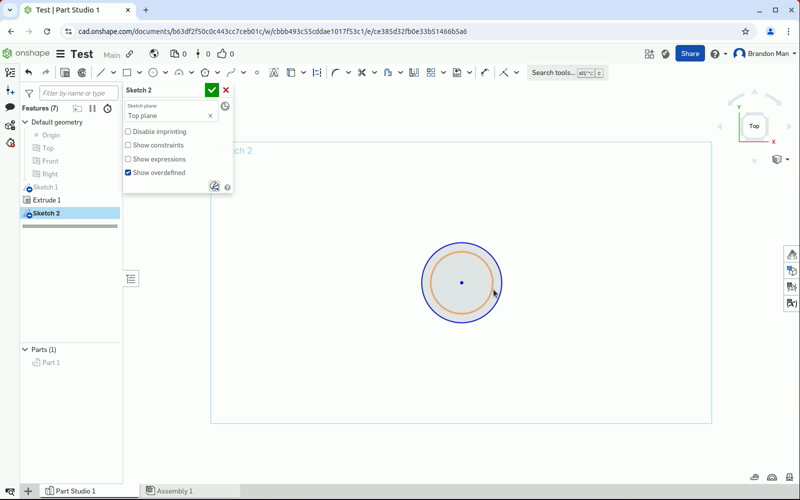
click(493, 289)
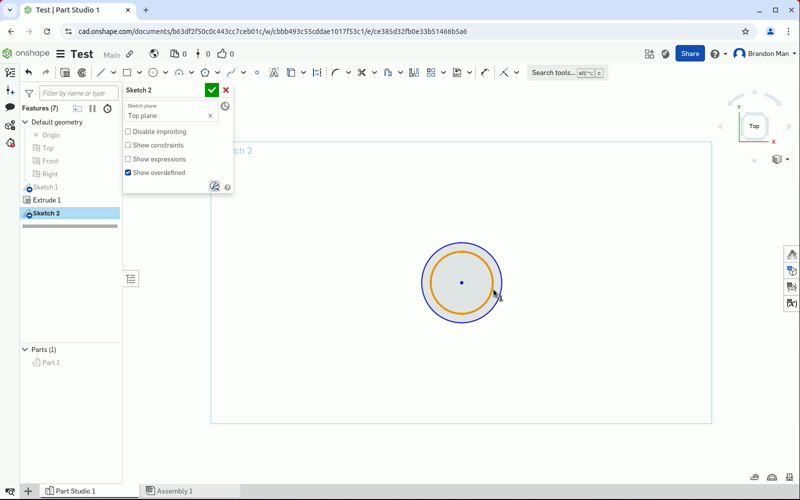
mouse_move(73, 352)
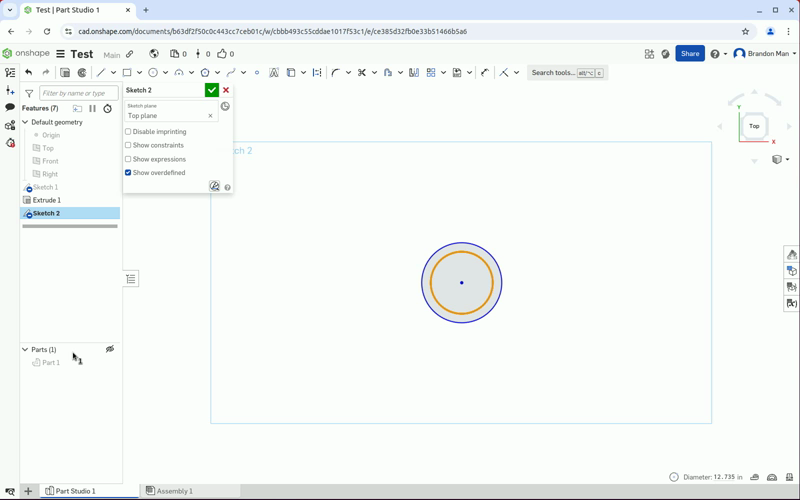
key(shift+y)
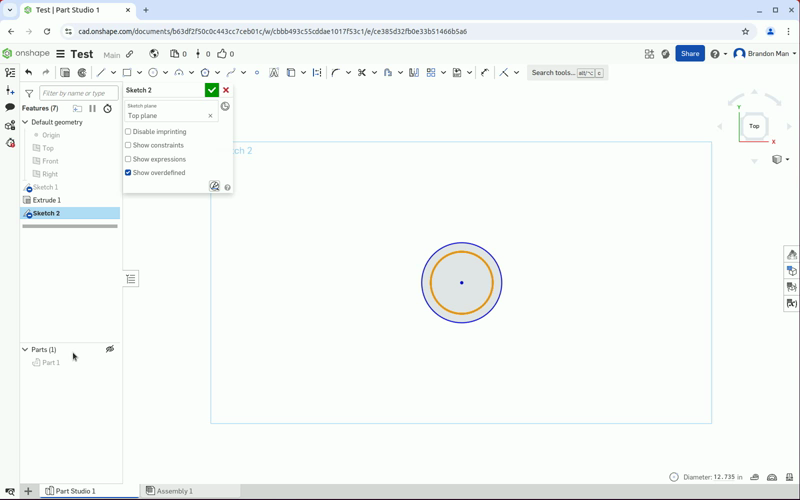
key(shift+e)
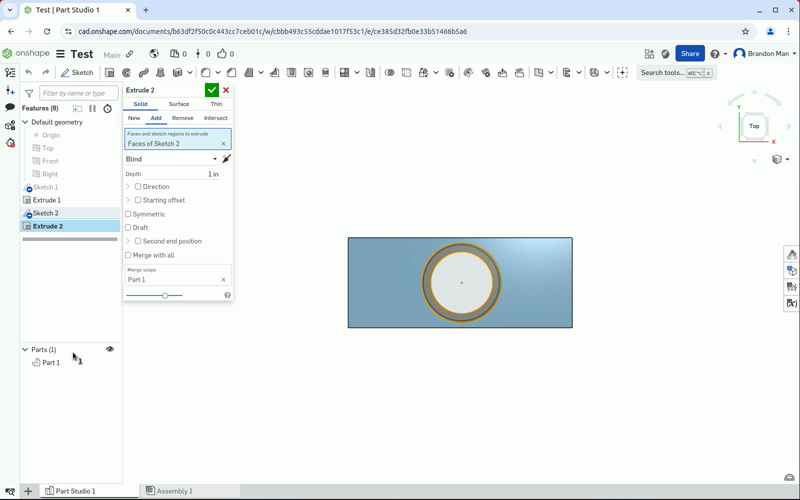
mouse_move(143, 106)
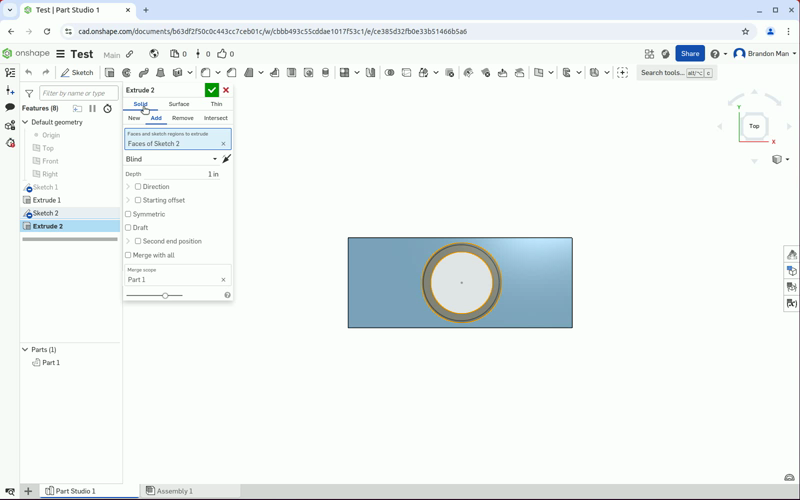
click(143, 106)
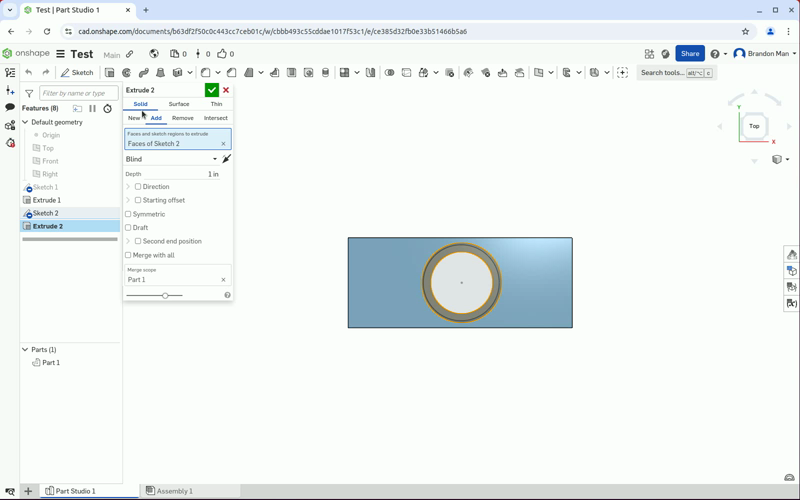
mouse_move(137, 120)
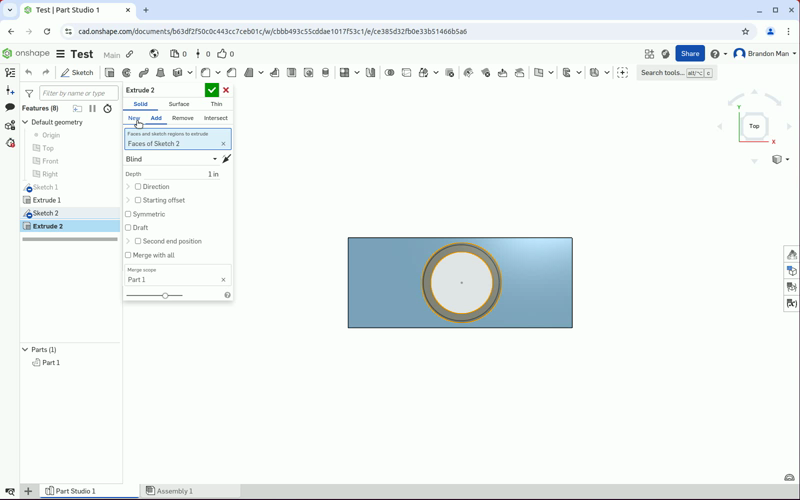
click(137, 120)
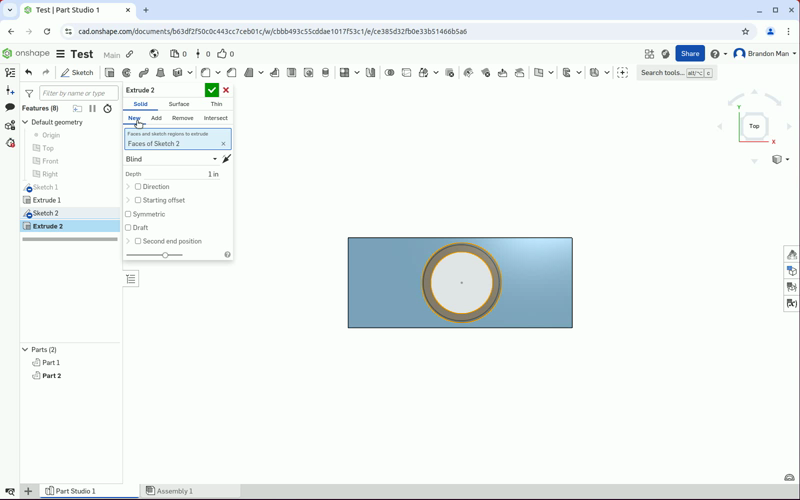
key(tab, 4)
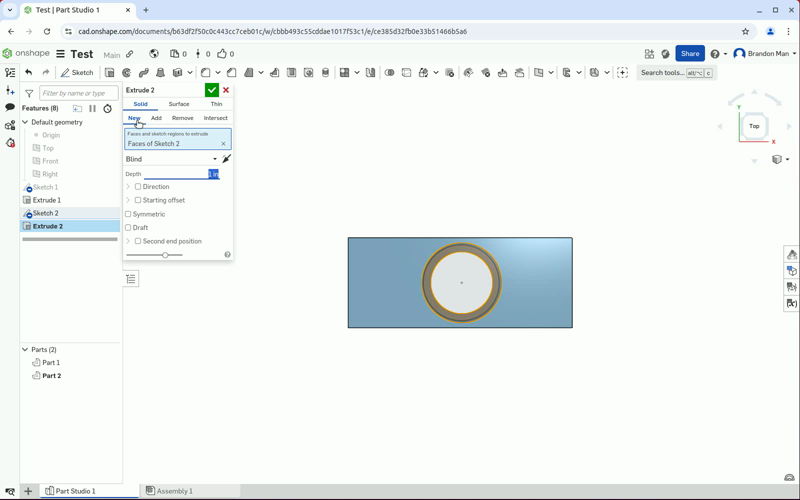
text(0.481)
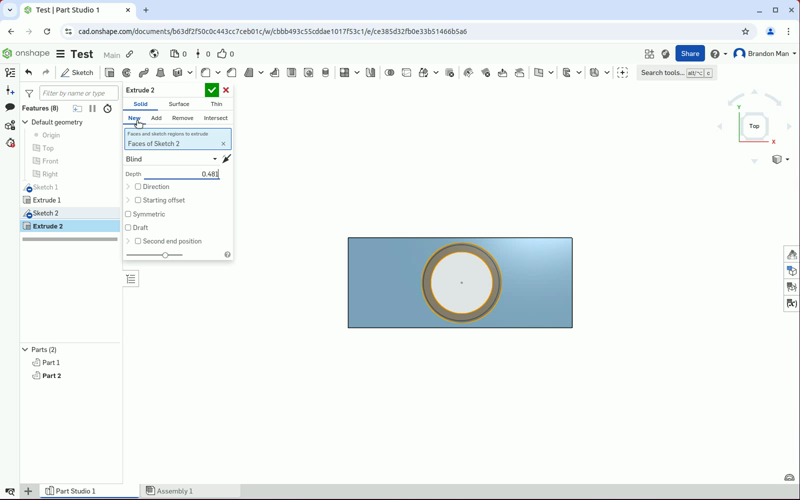
key(enter)
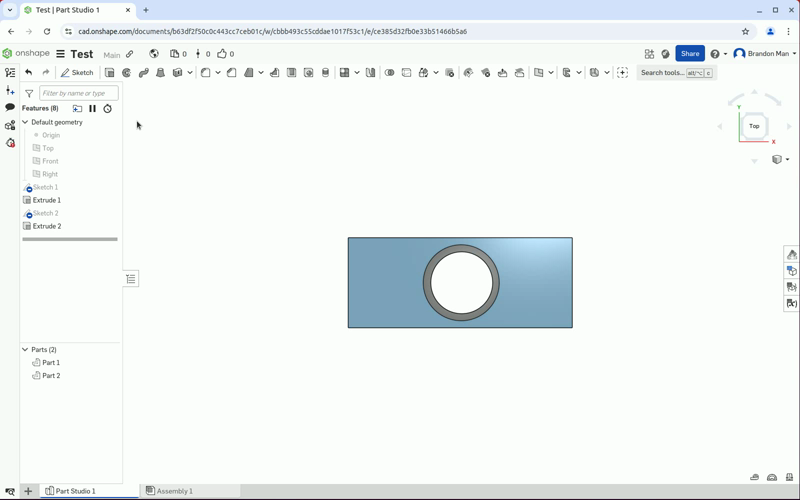
key(shift+h)
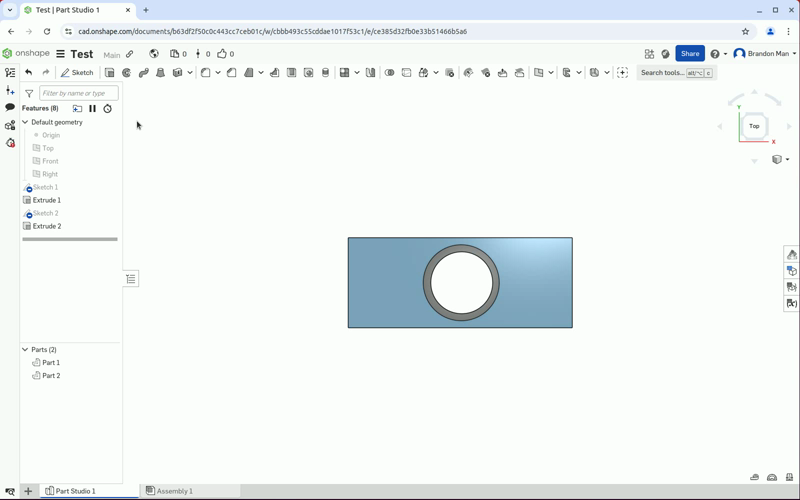
key(shift+h)
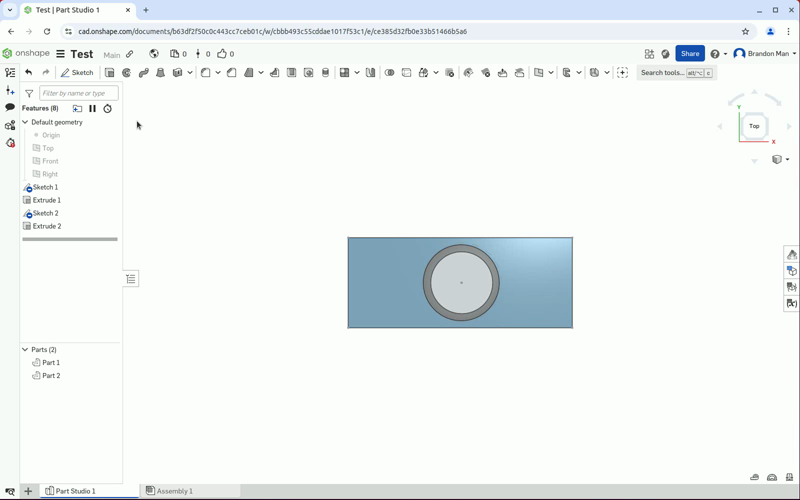
key(shift+7)
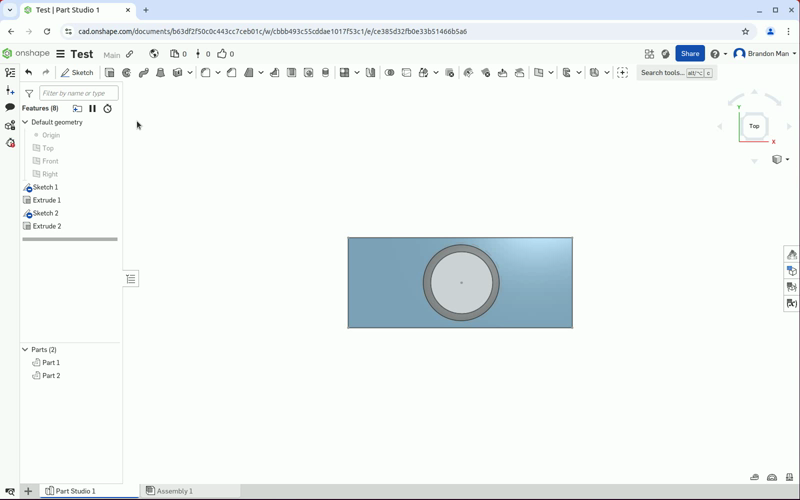
key(up, 3)
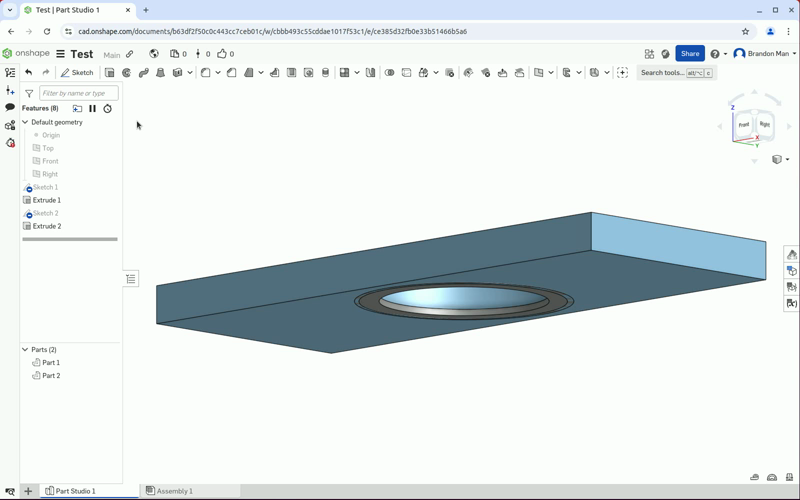
key(left, 3)
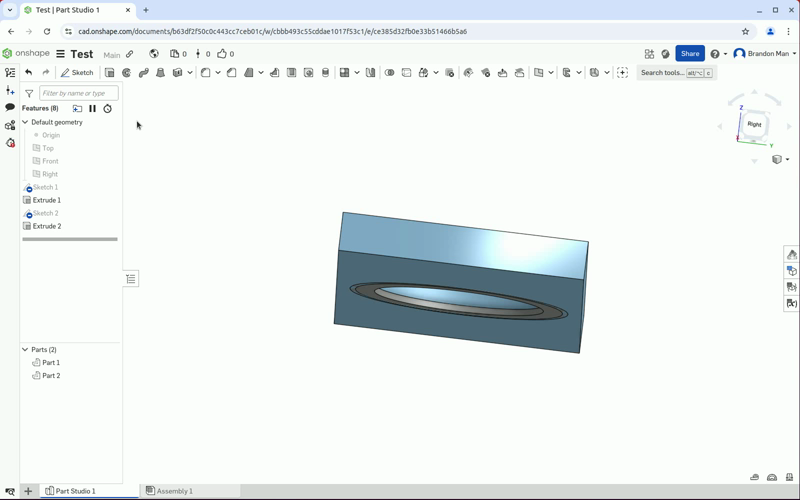
key(right, 3)
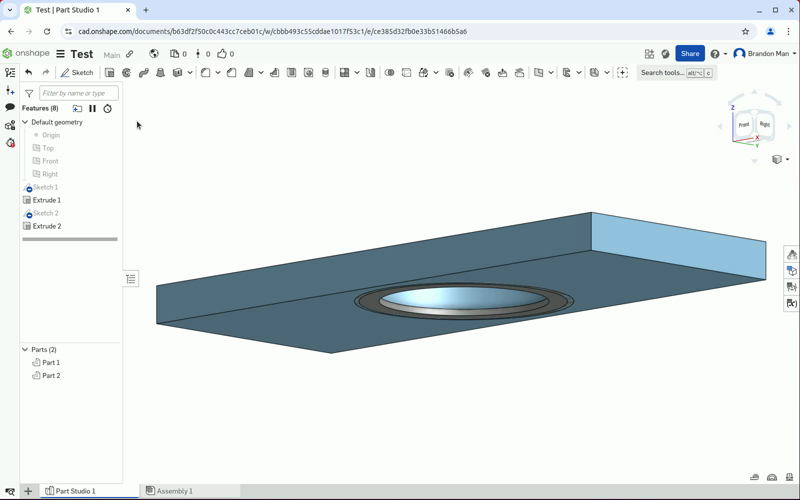
key(down, 3)
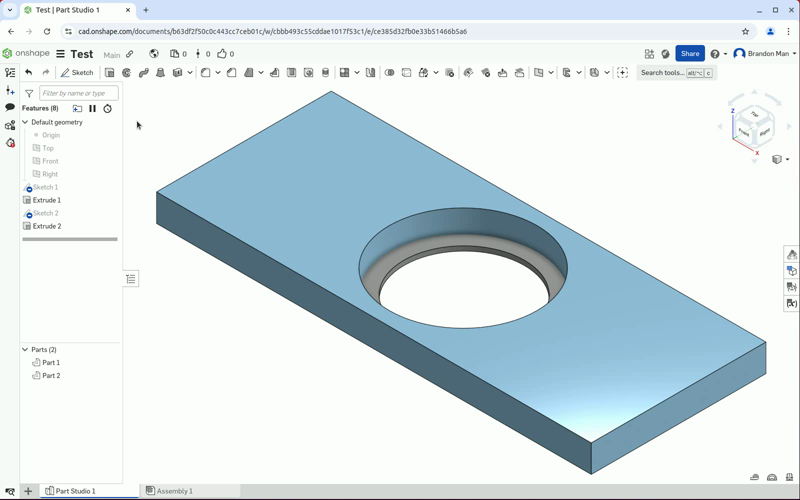
mouse_move(73, 189)
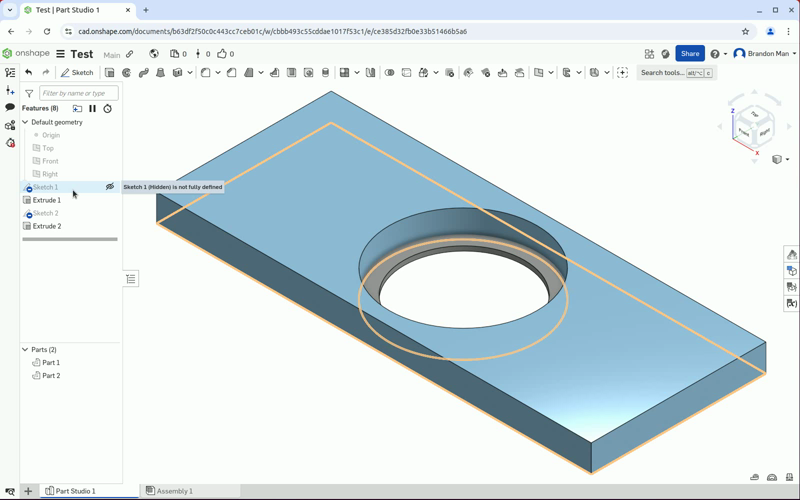
click(73, 189)